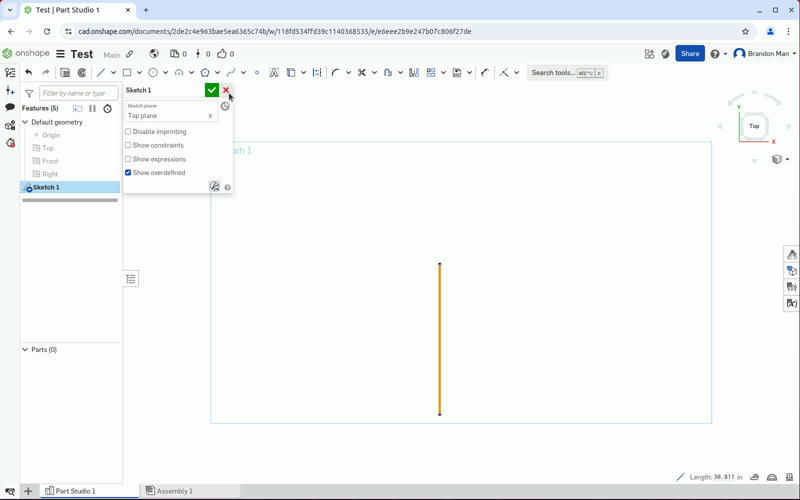
key(shift+h)
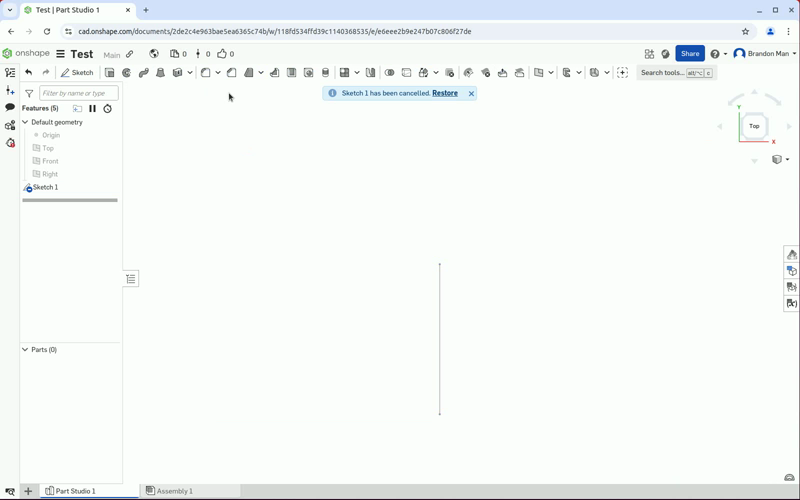
key(shift+s)
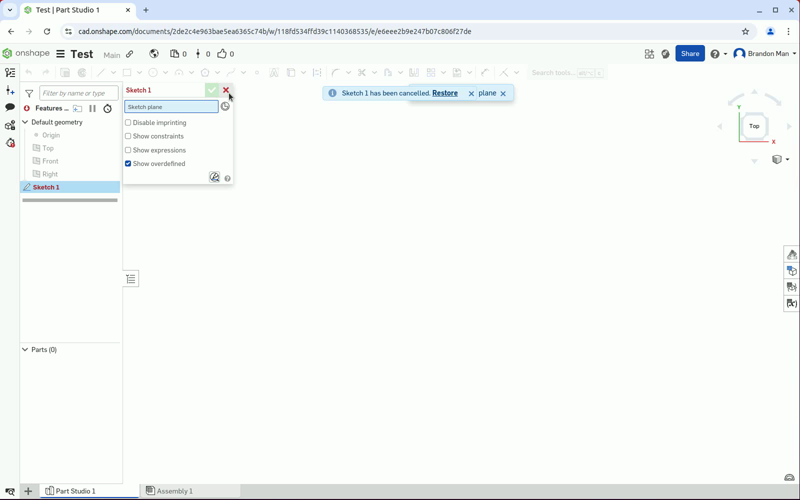
mouse_move(73, 150)
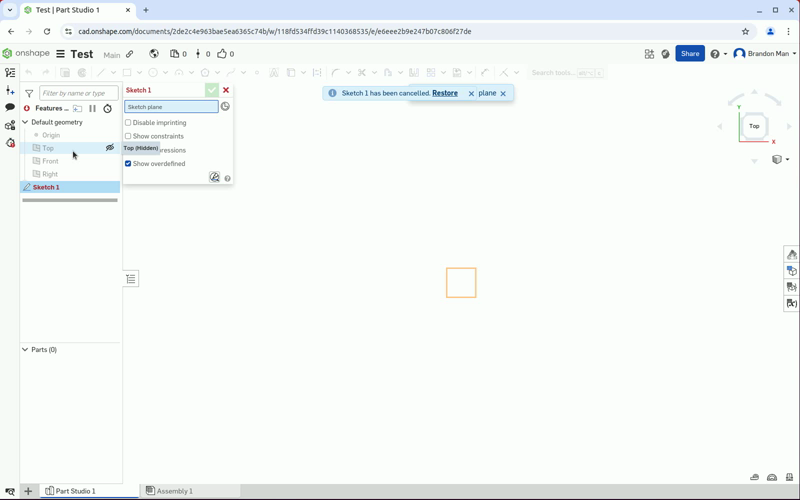
click(73, 150)
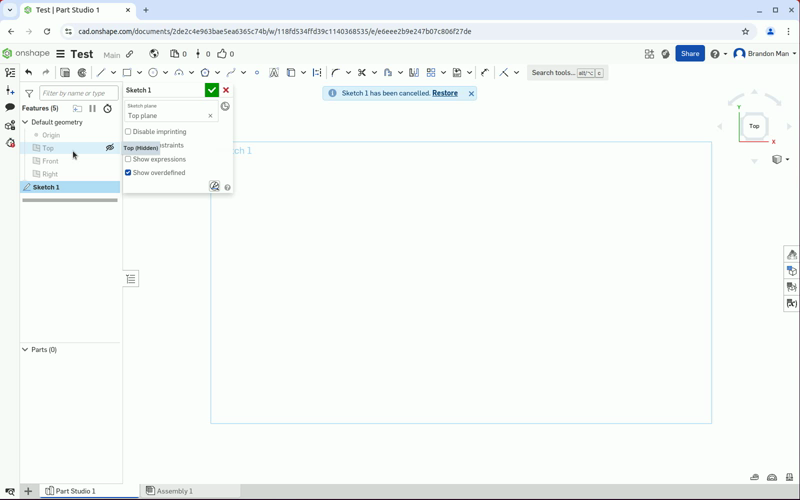
mouse_move(73, 352)
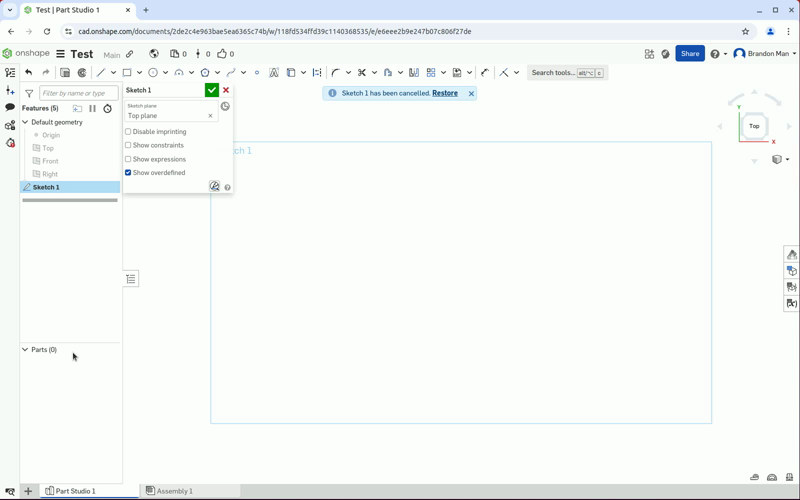
key(y)
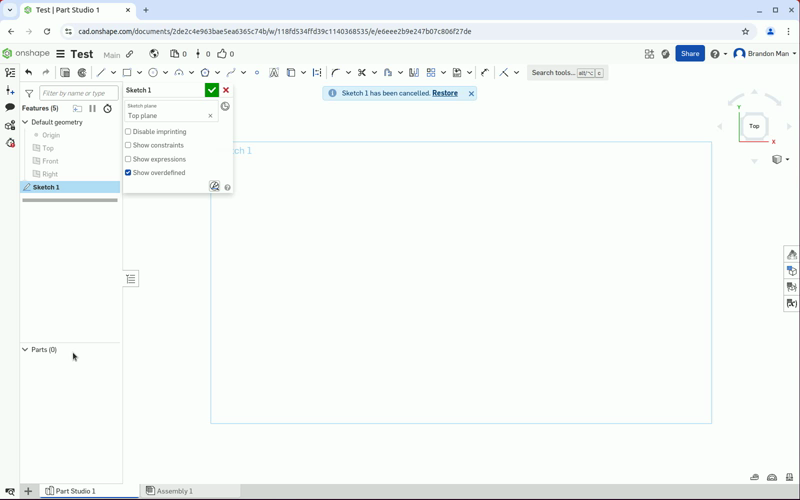
key(c)
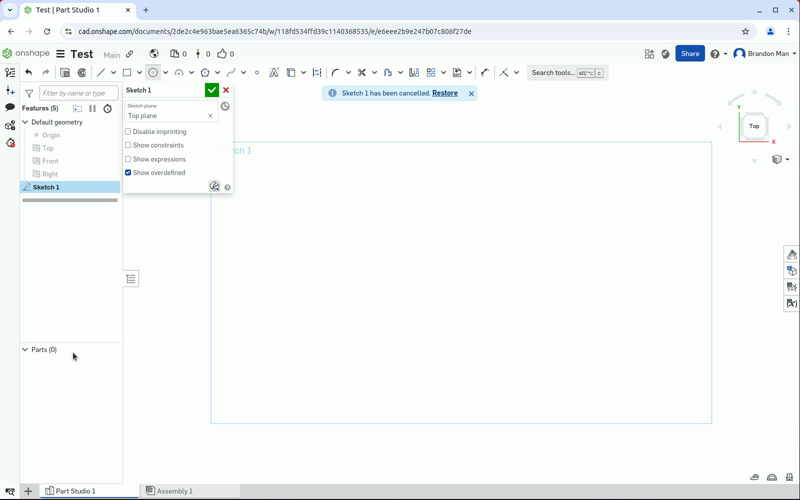
key_down(shift)
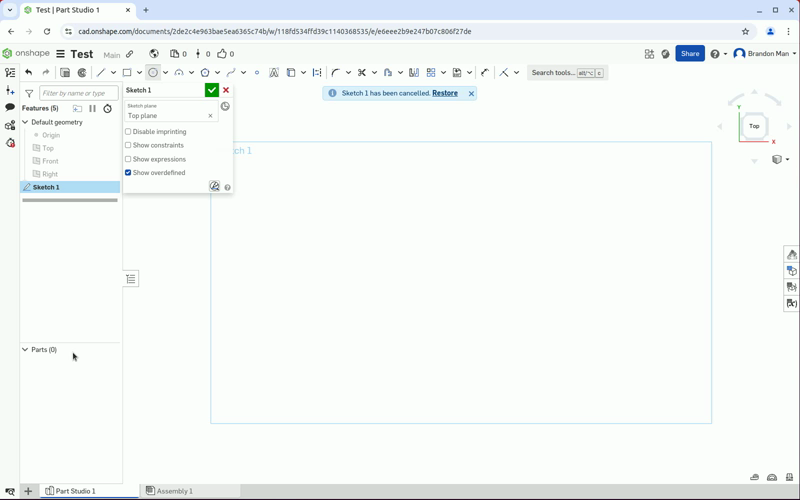
mouse_move(461, 282)
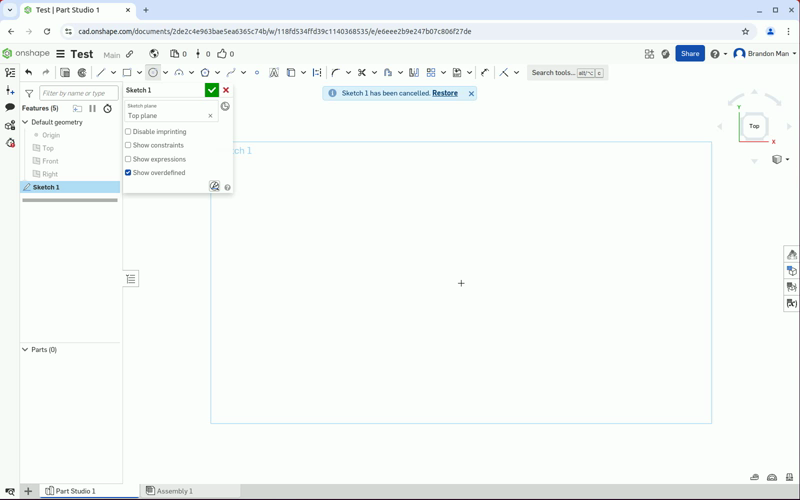
click(461, 282)
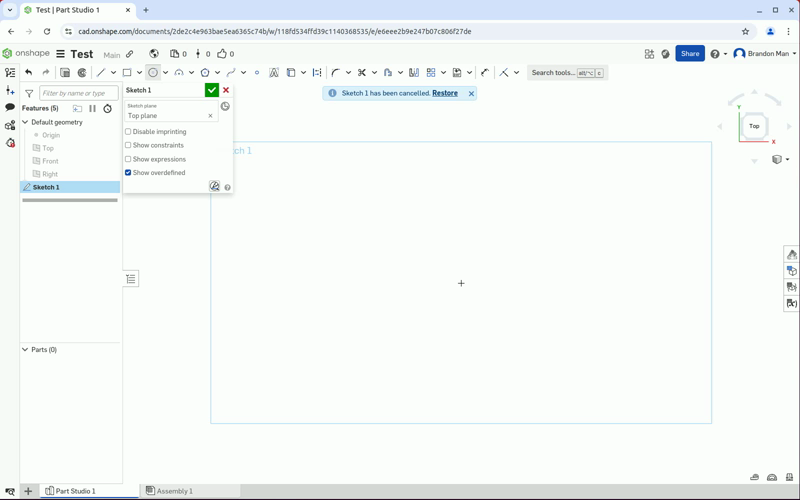
key_up(shift)
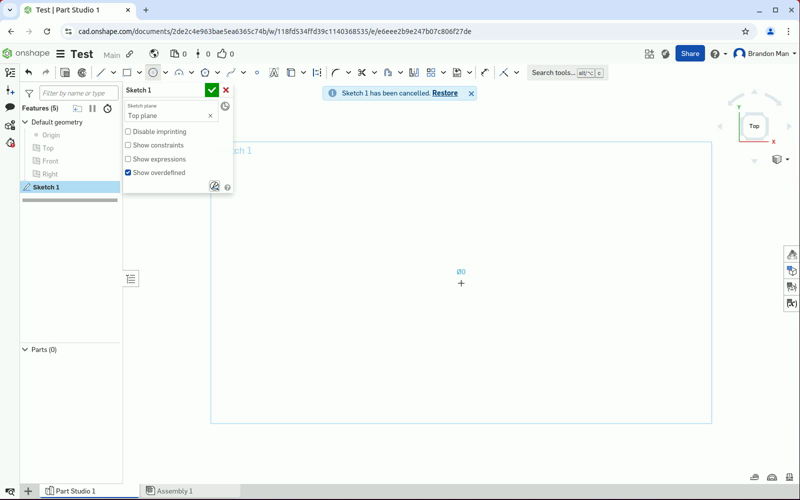
mouse_move(471, 282)
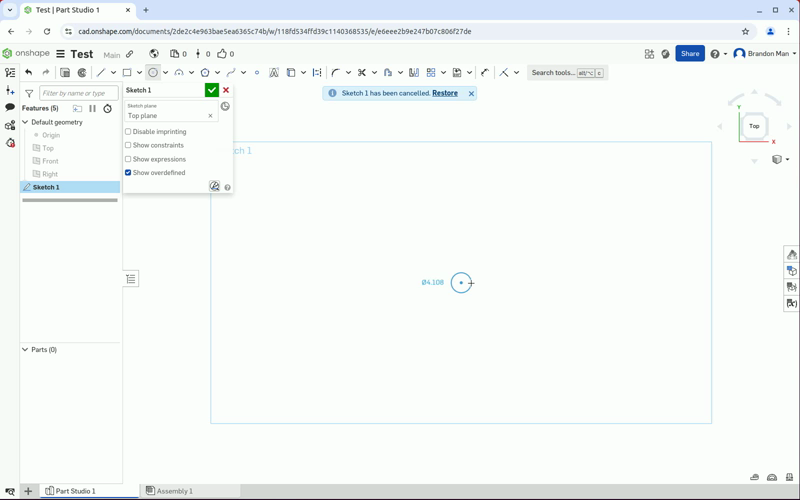
click(471, 282)
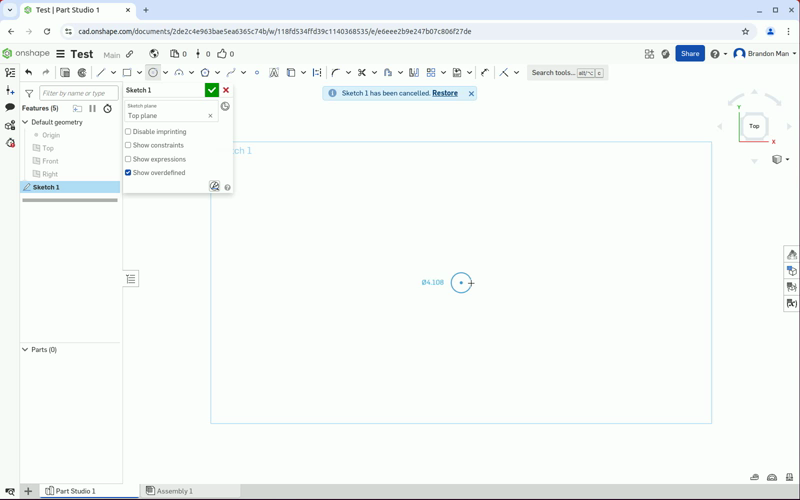
key(esc)
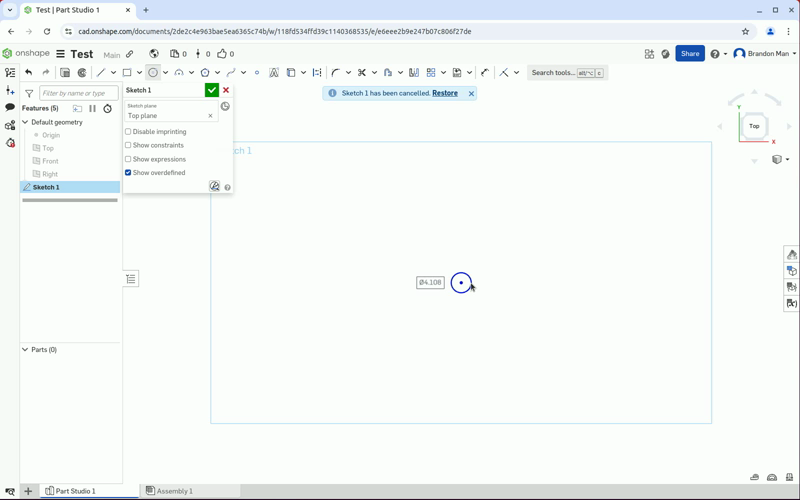
mouse_move(452, 280)
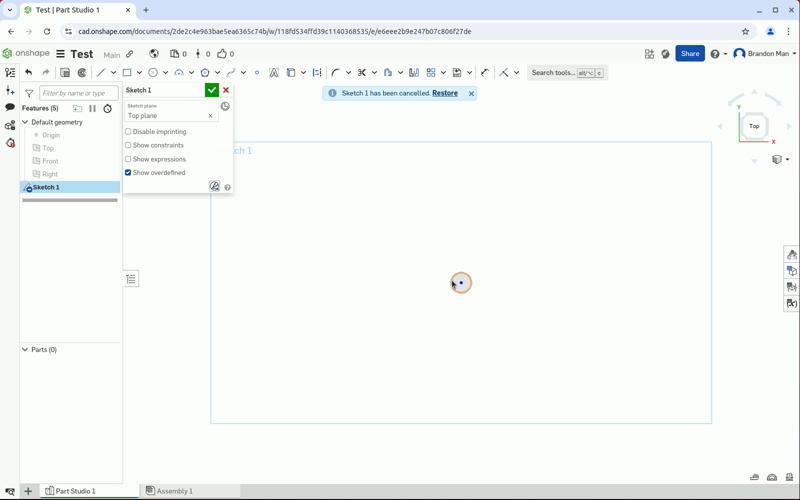
scroll(6)
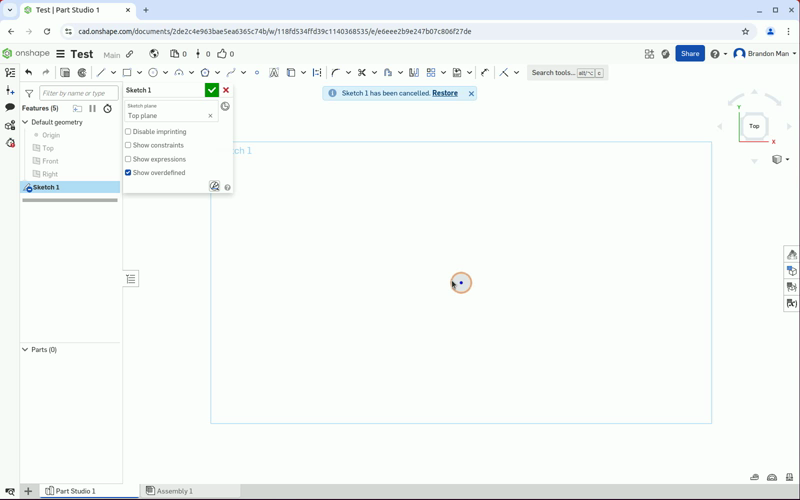
scroll(6)
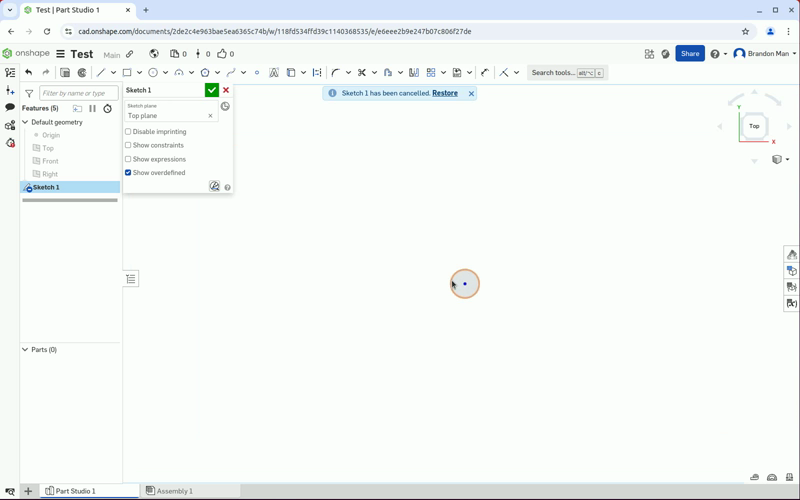
scroll(6)
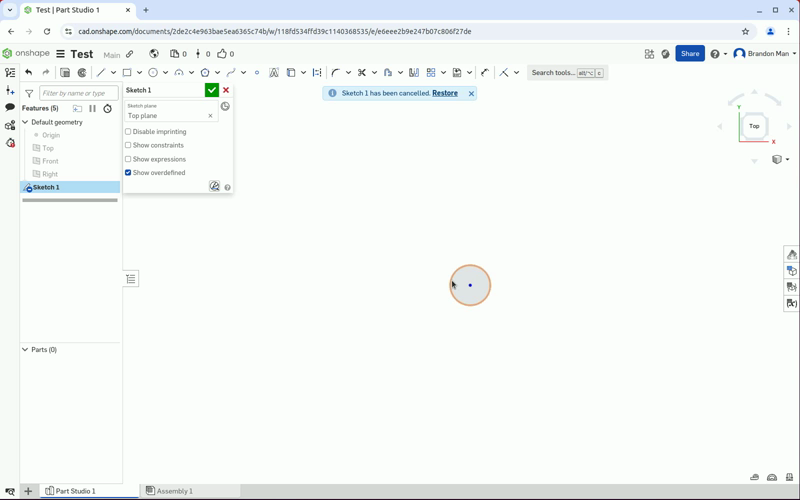
scroll(6)
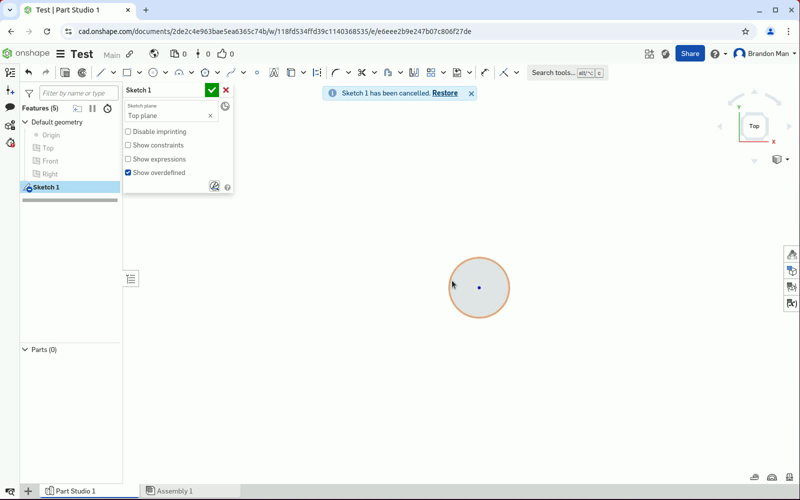
scroll(6)
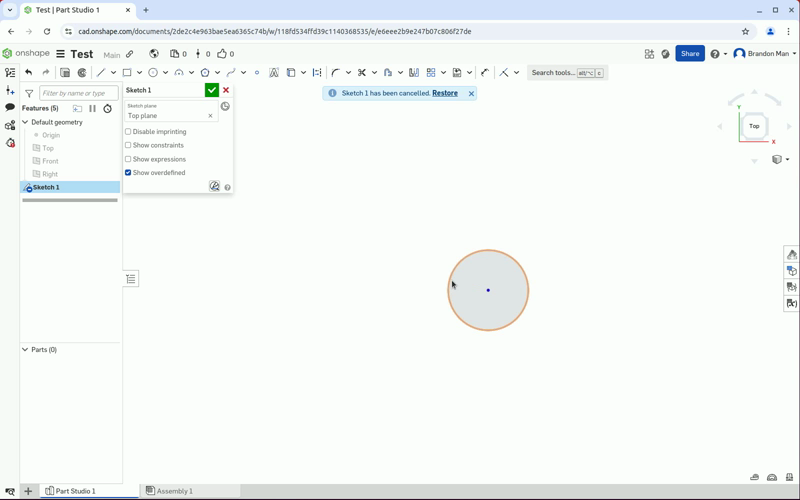
scroll(6)
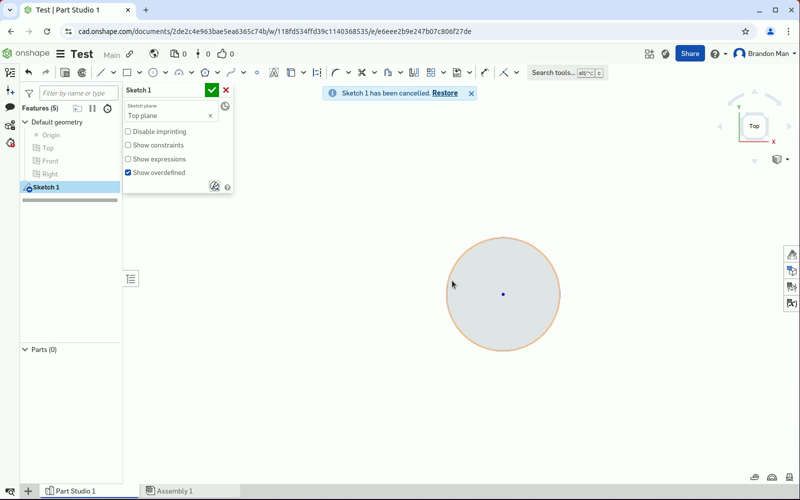
scroll(6)
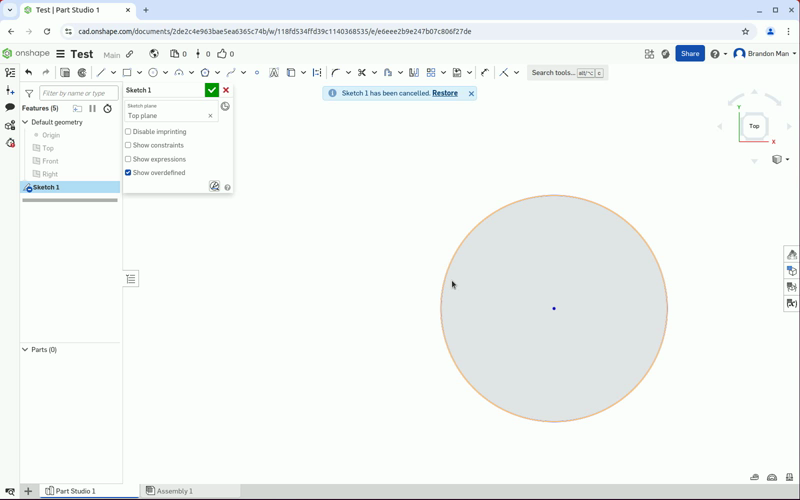
click(452, 280)
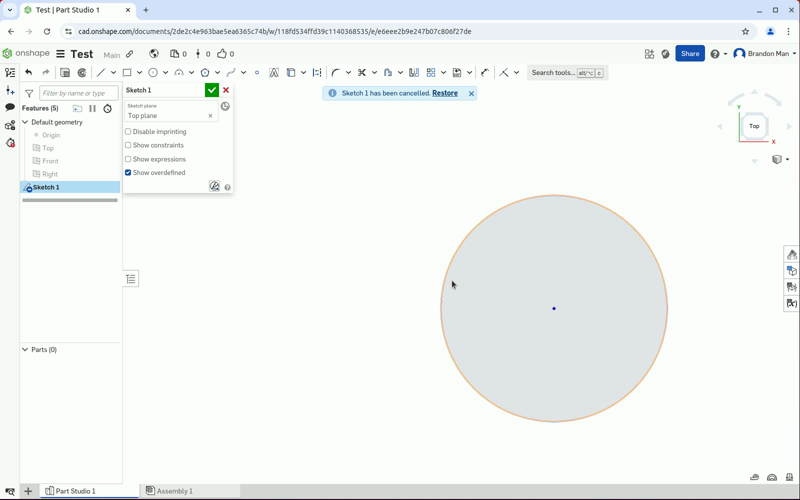
scroll(-6)
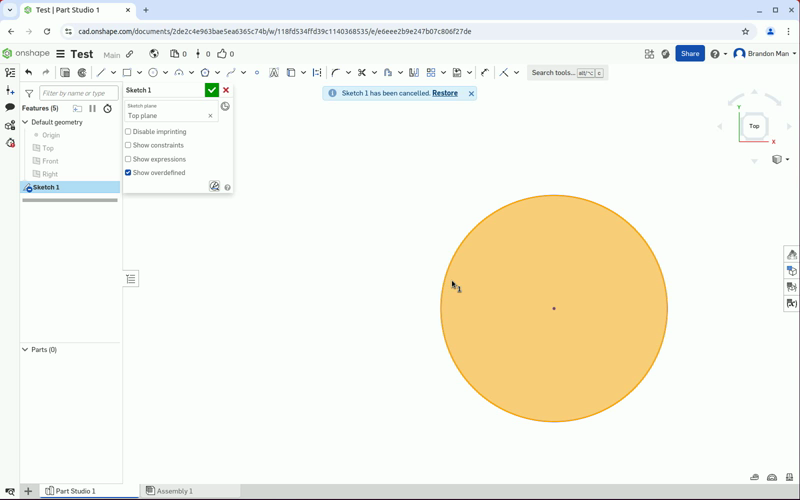
scroll(-6)
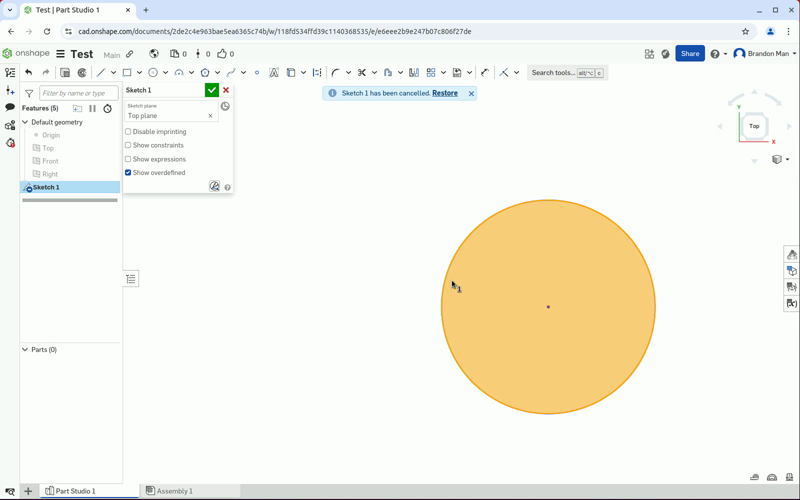
scroll(-6)
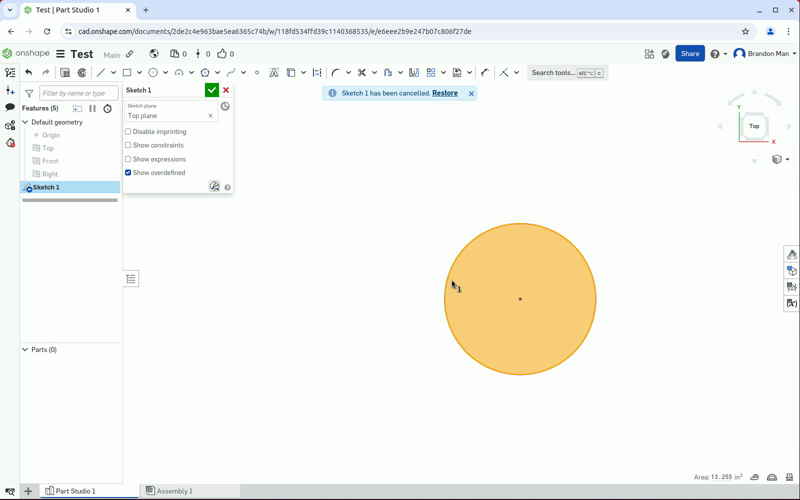
scroll(-6)
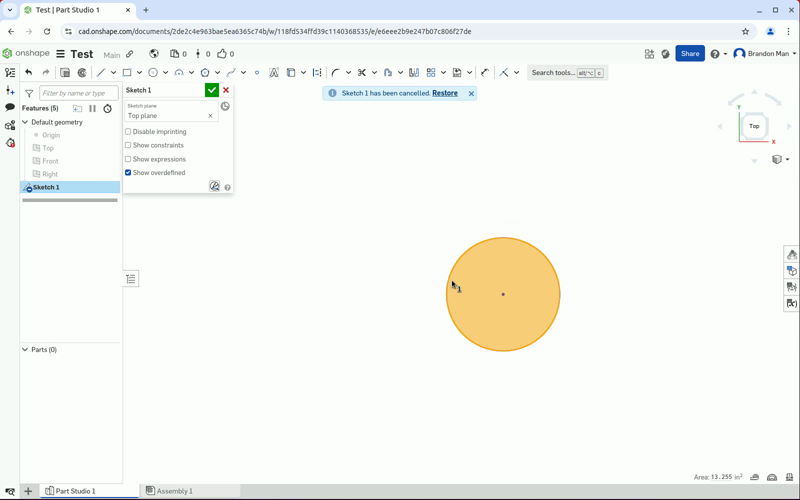
scroll(-6)
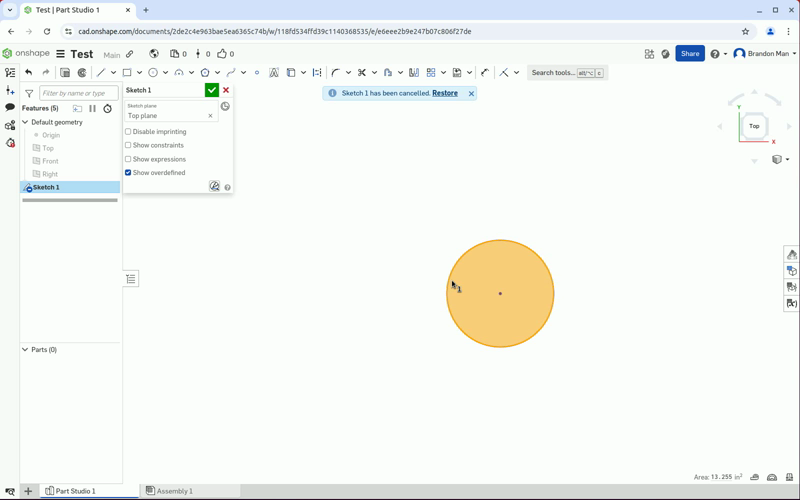
scroll(-6)
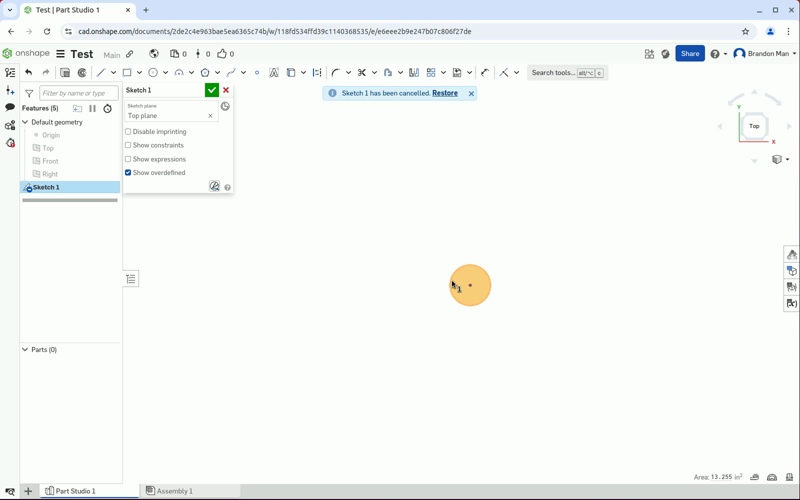
scroll(-6)
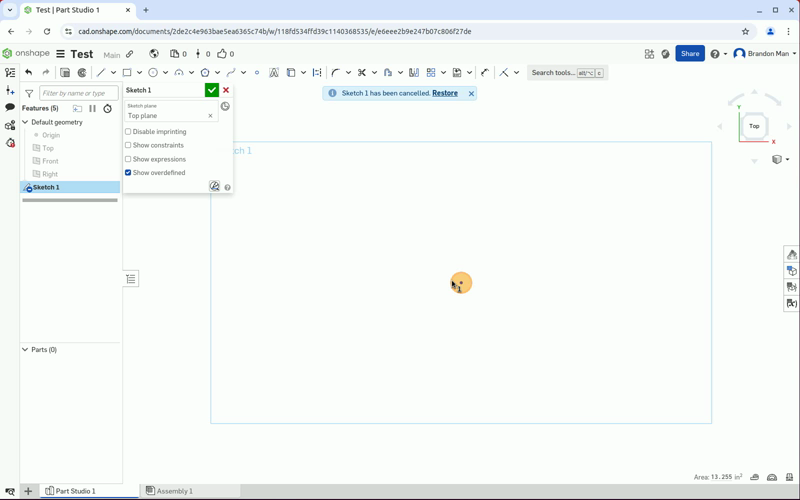
mouse_move(73, 352)
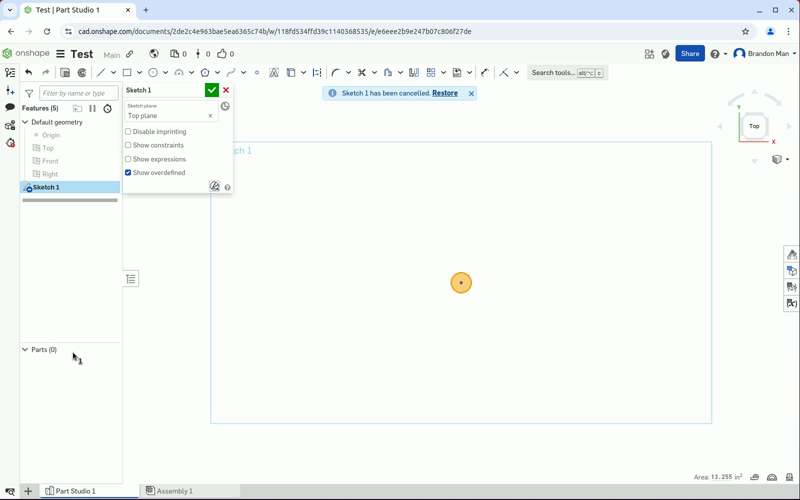
key(shift+y)
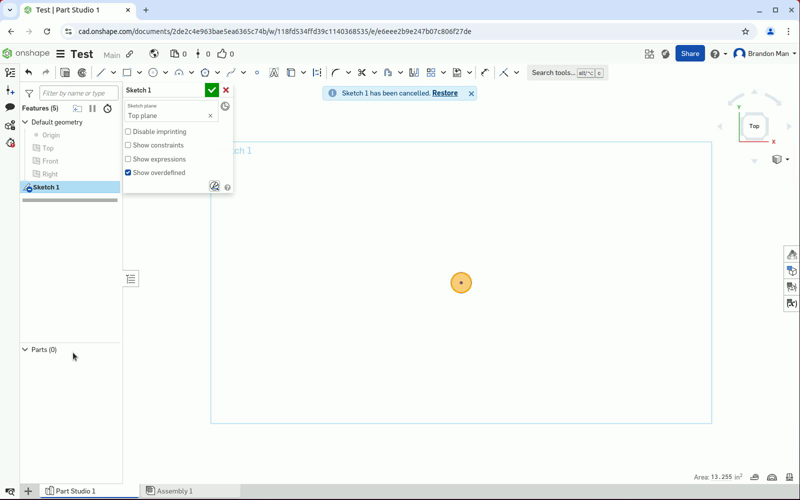
key(shift+e)
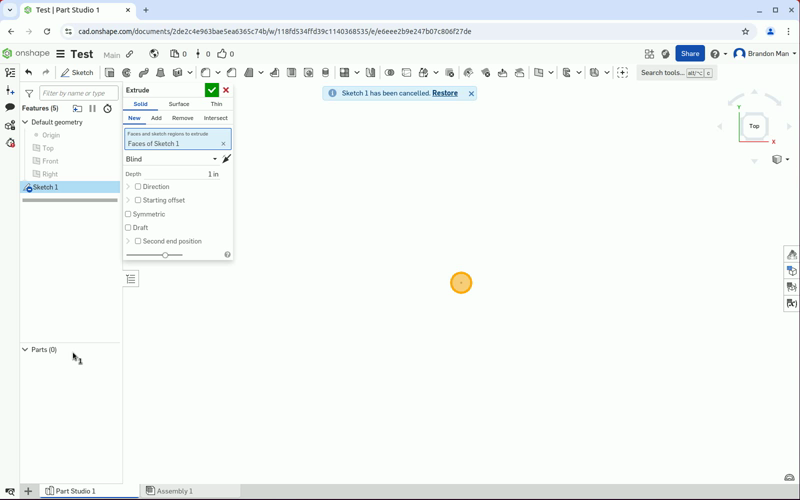
mouse_move(143, 106)
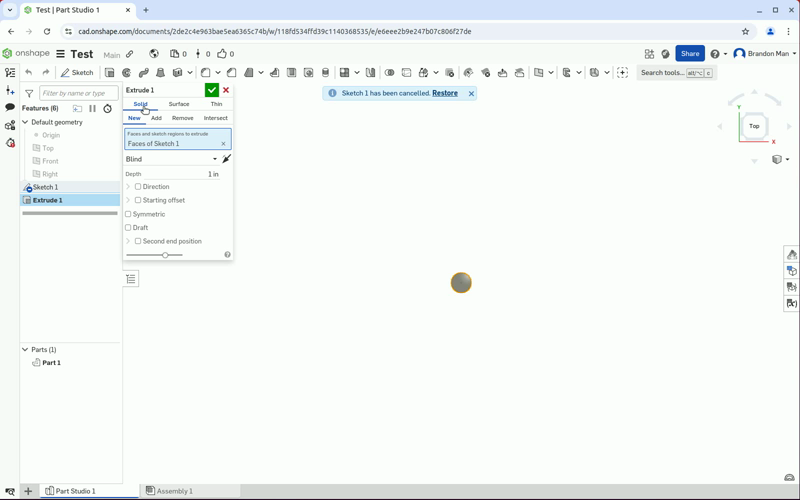
click(143, 106)
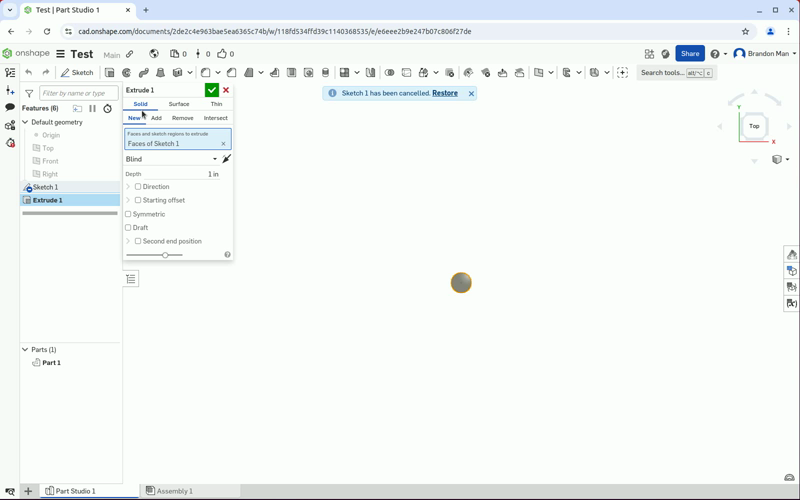
mouse_move(137, 120)
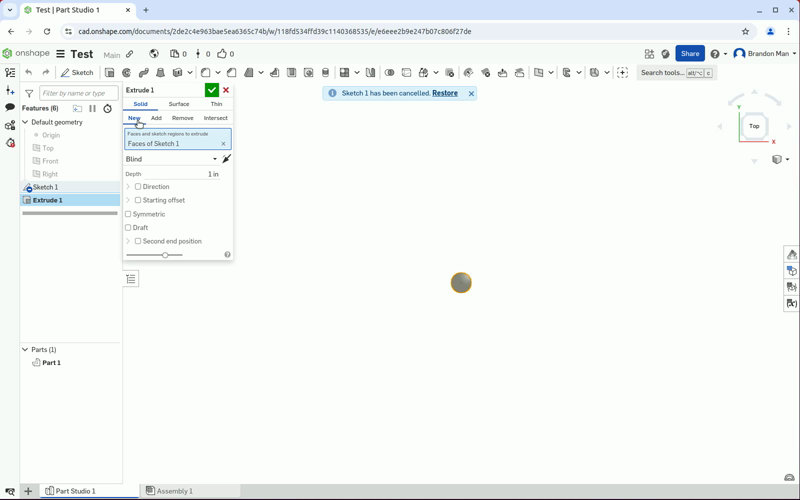
click(137, 120)
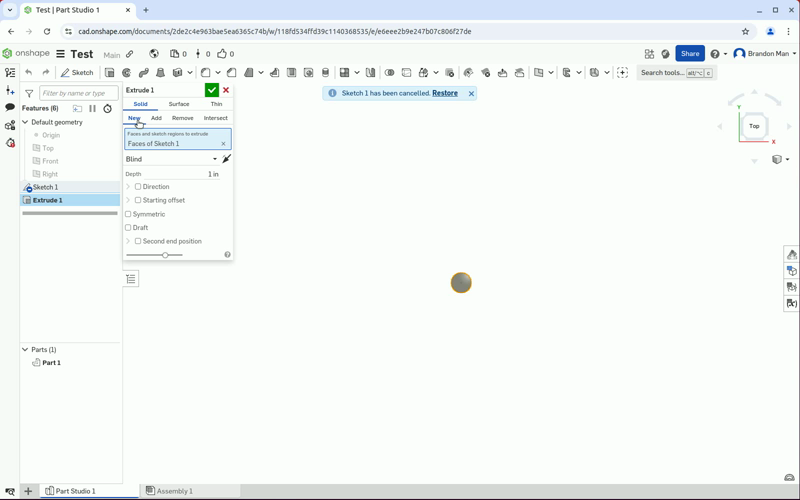
key(tab, 4)
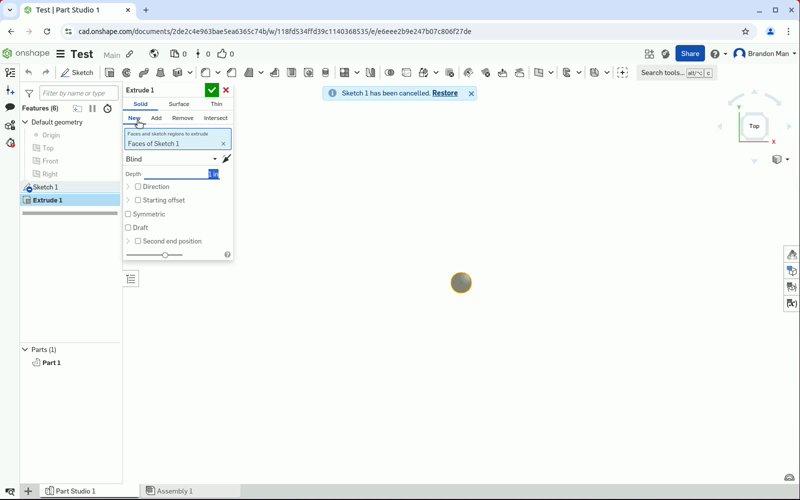
text(0.963)
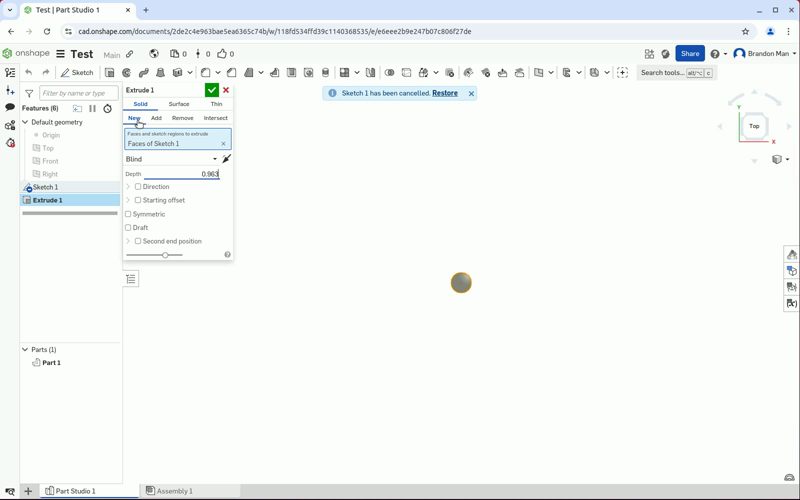
key(enter)
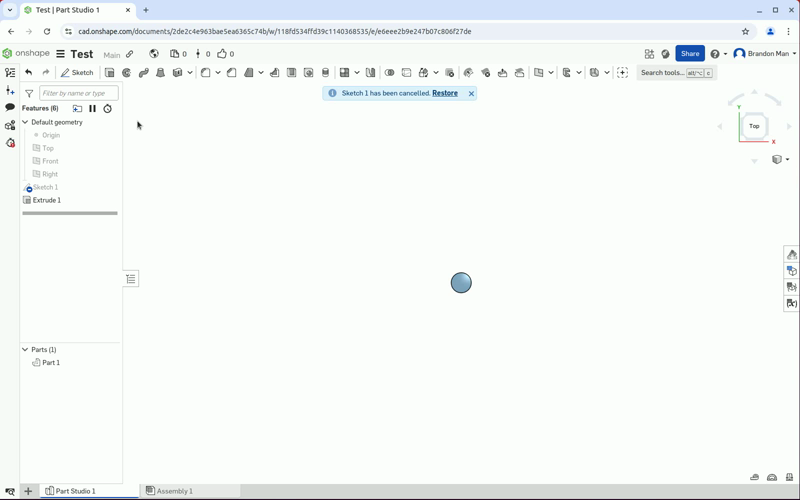
key(shift+h)
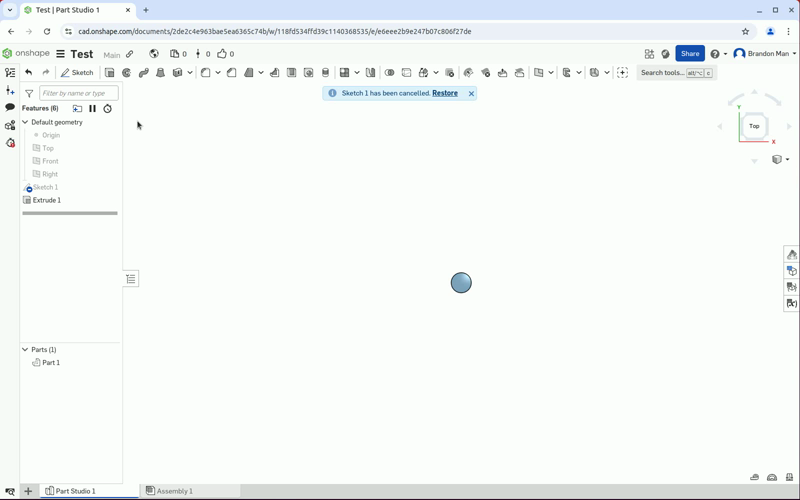
key(shift+h)
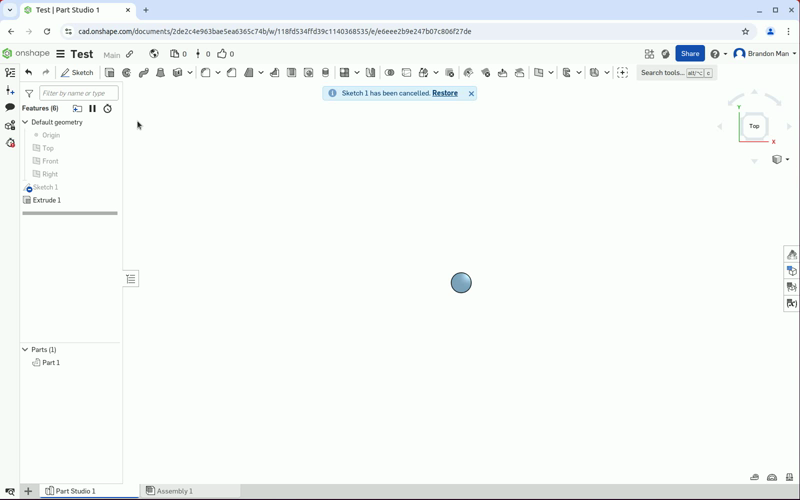
mouse_move(73, 189)
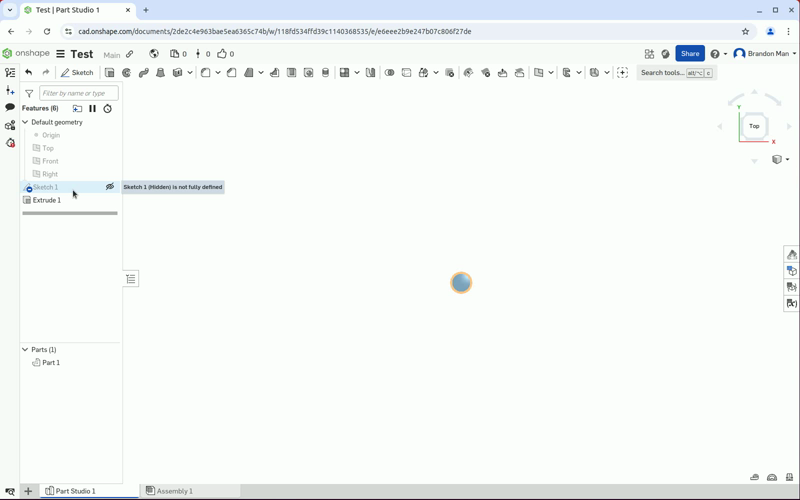
click(73, 189)
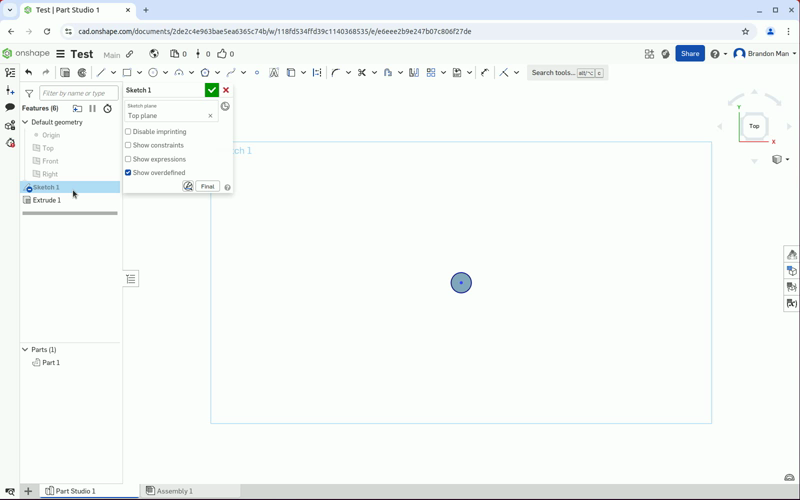
mouse_move(229, 92)
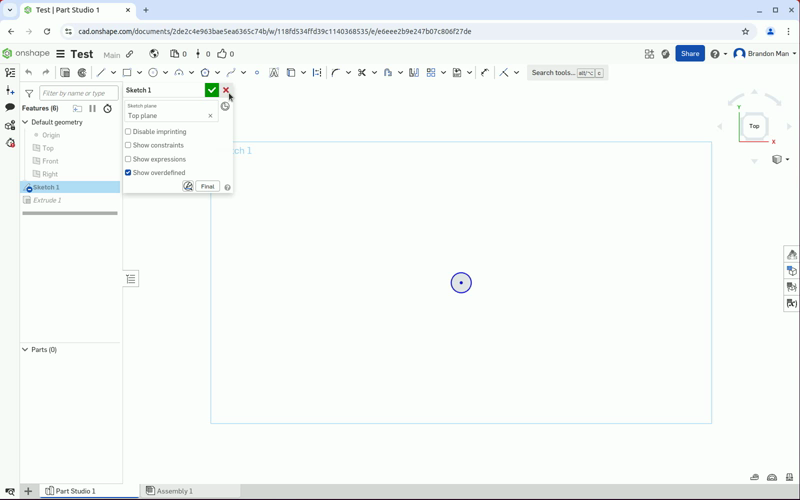
click(229, 92)
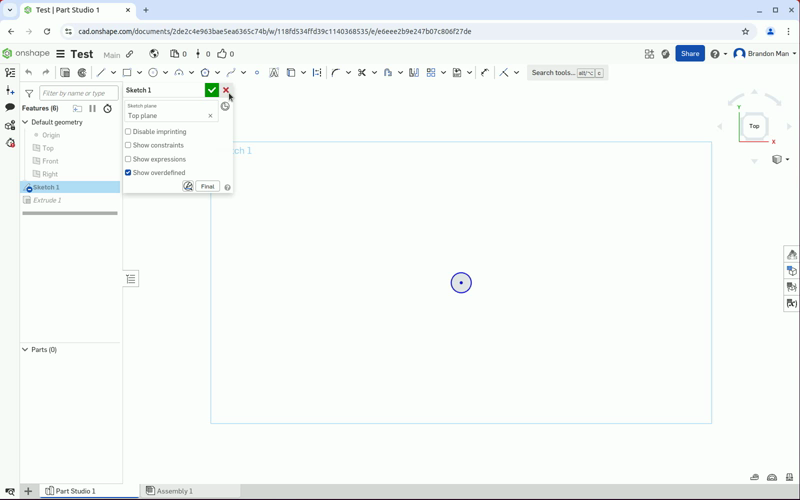
key(shift+s)
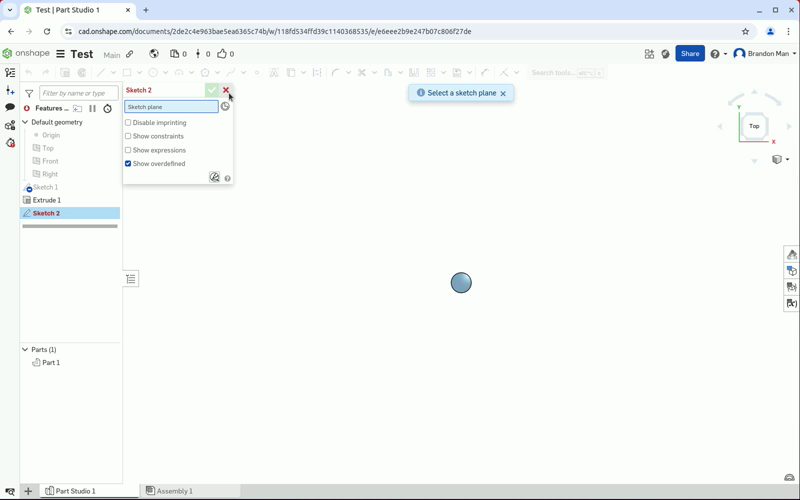
mouse_move(73, 150)
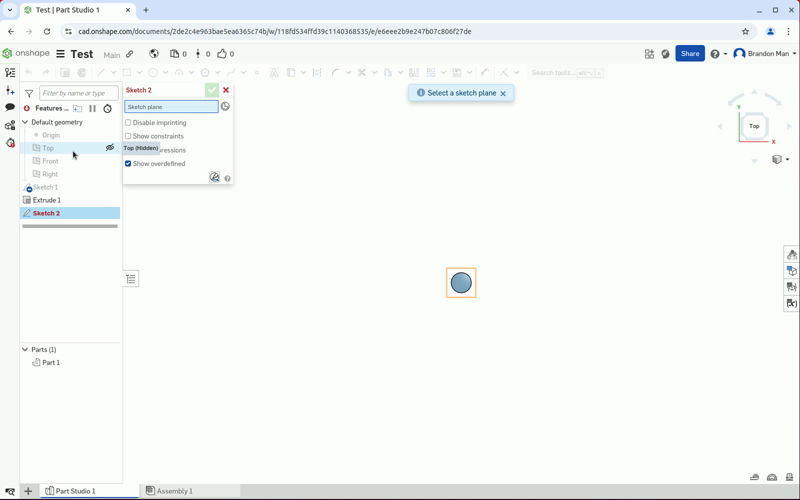
click(73, 150)
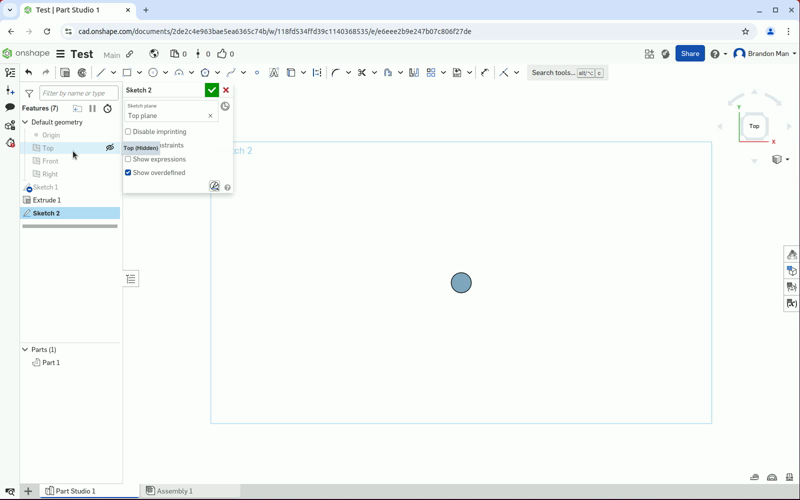
mouse_move(73, 352)
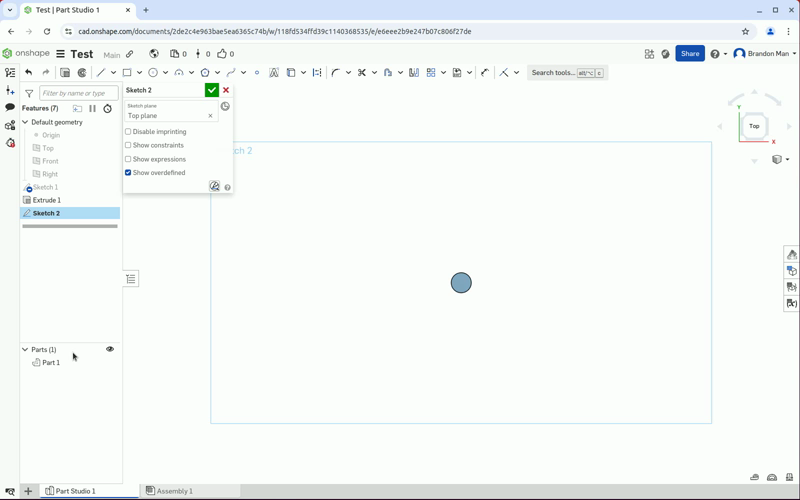
key(y)
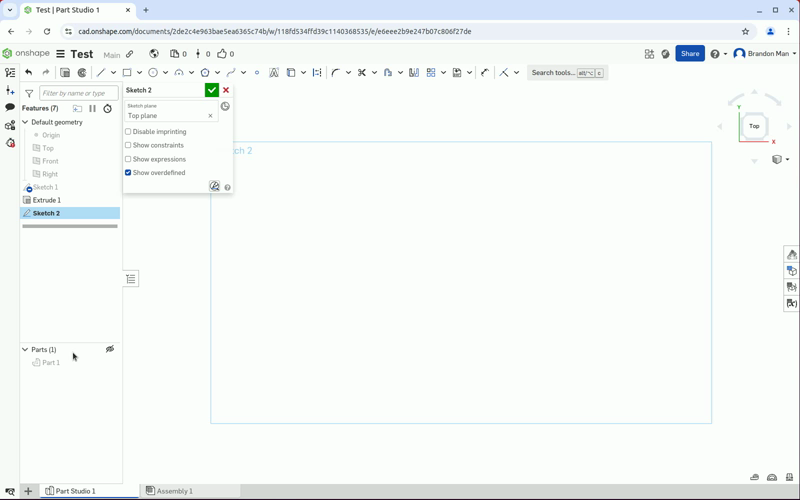
key(c)
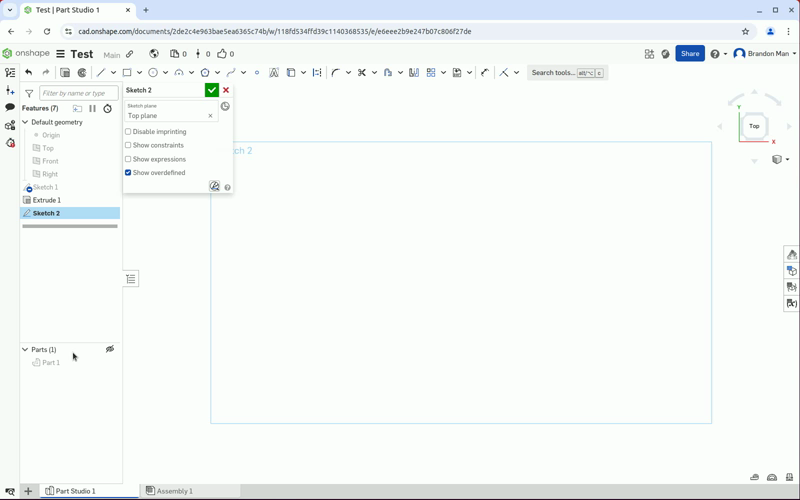
key_down(shift)
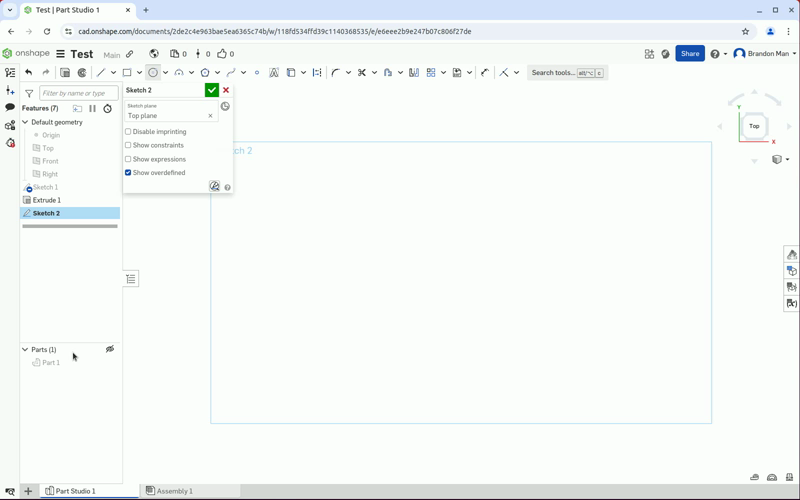
mouse_move(461, 282)
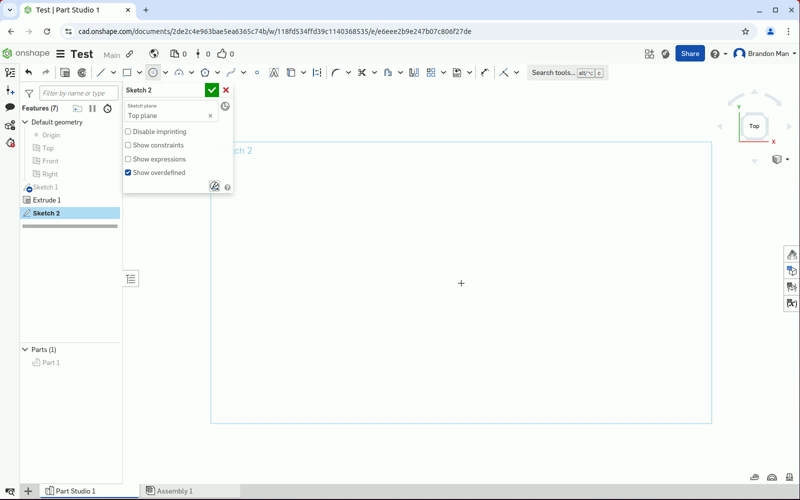
click(461, 282)
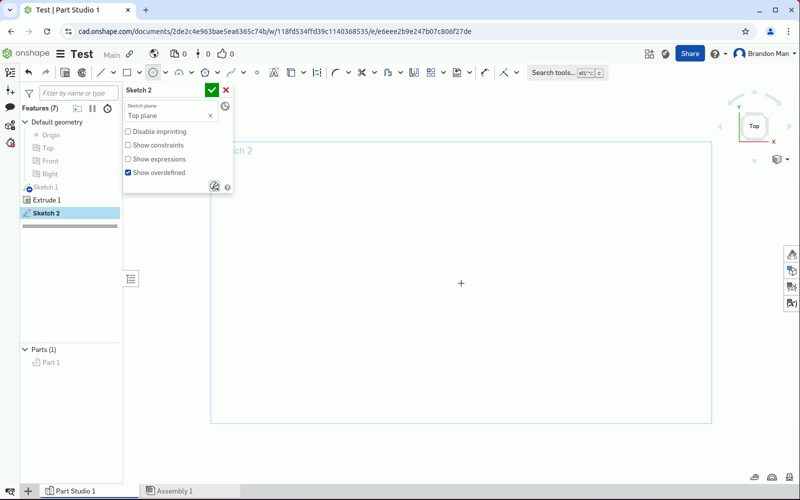
key_up(shift)
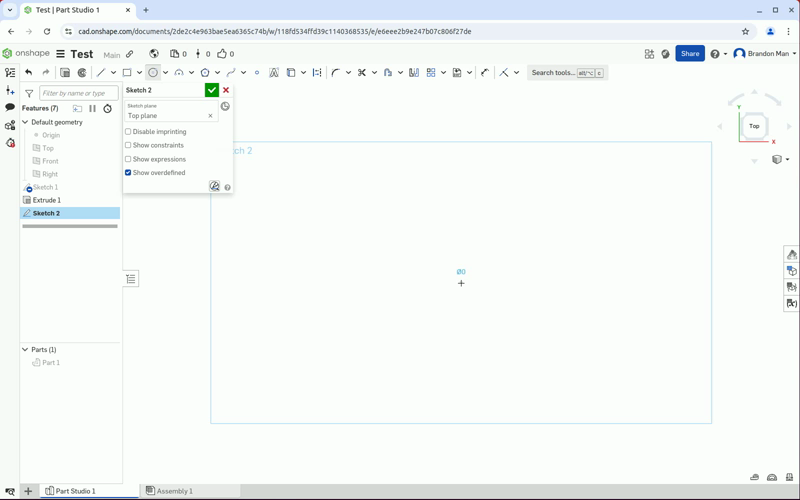
mouse_move(471, 282)
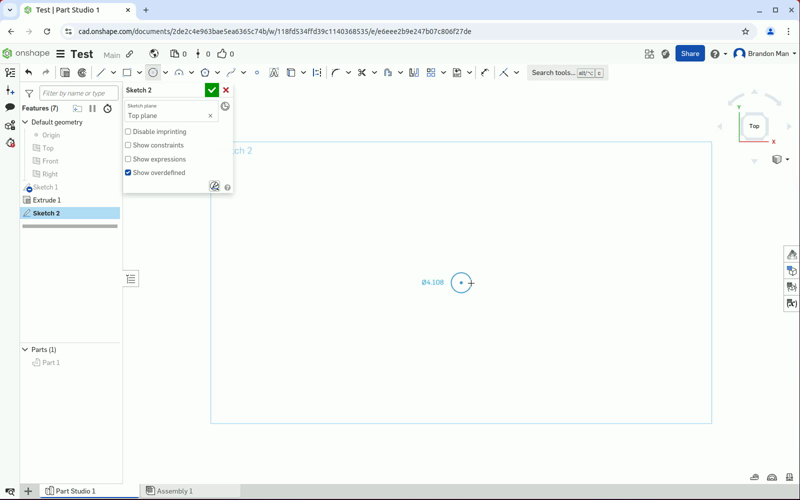
click(471, 282)
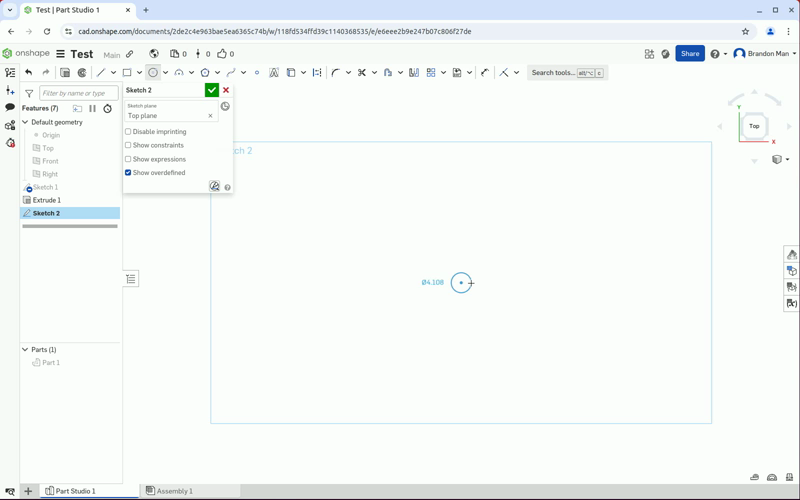
key(esc)
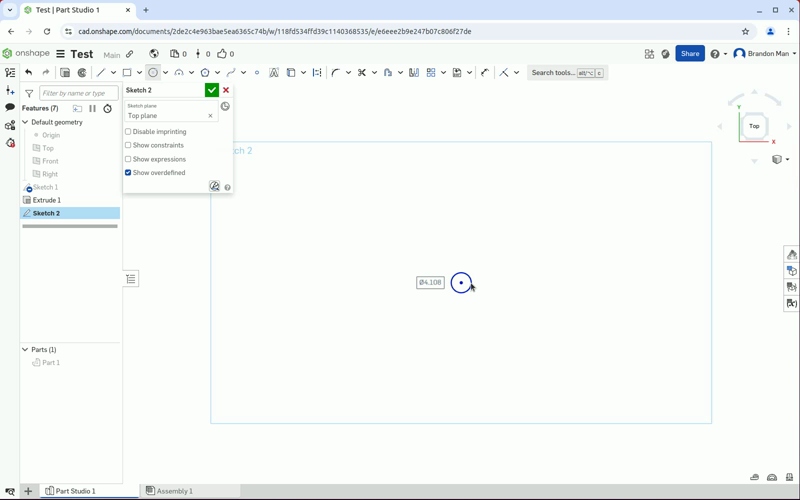
mouse_move(460, 275)
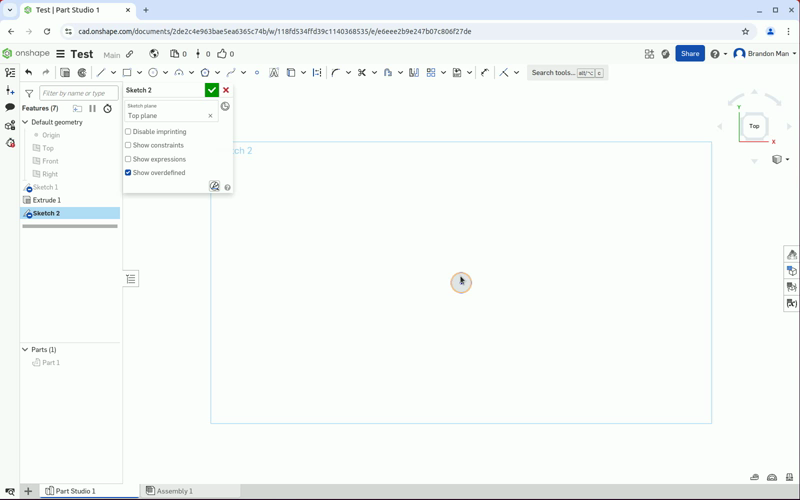
scroll(6)
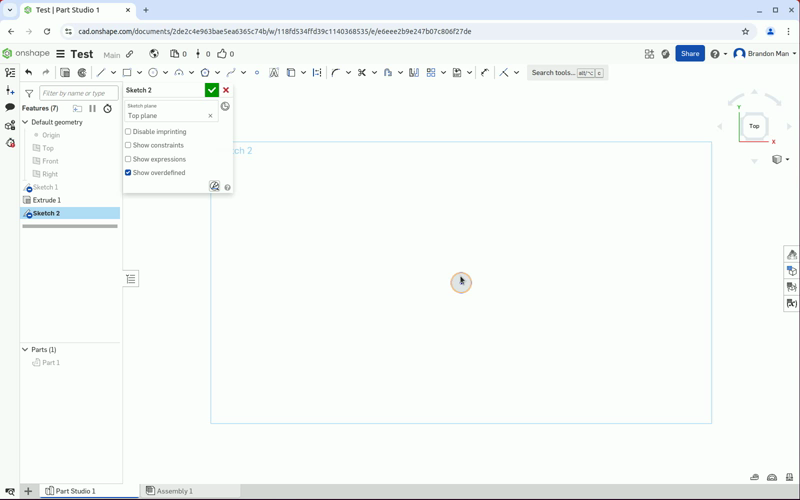
scroll(6)
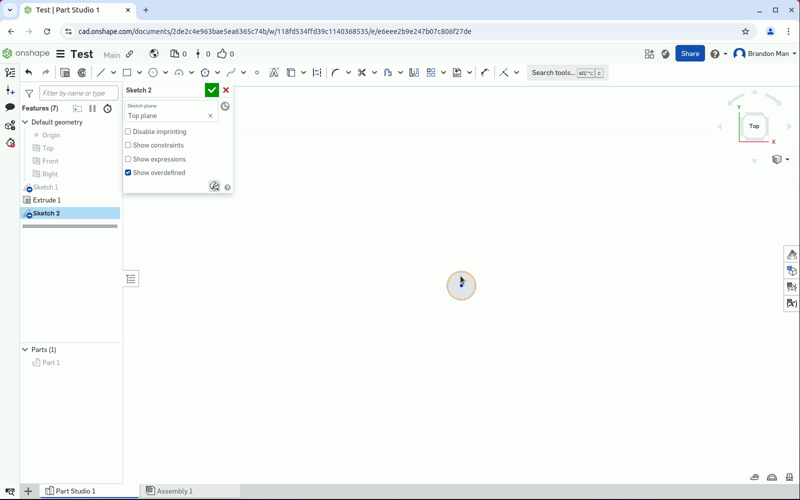
scroll(6)
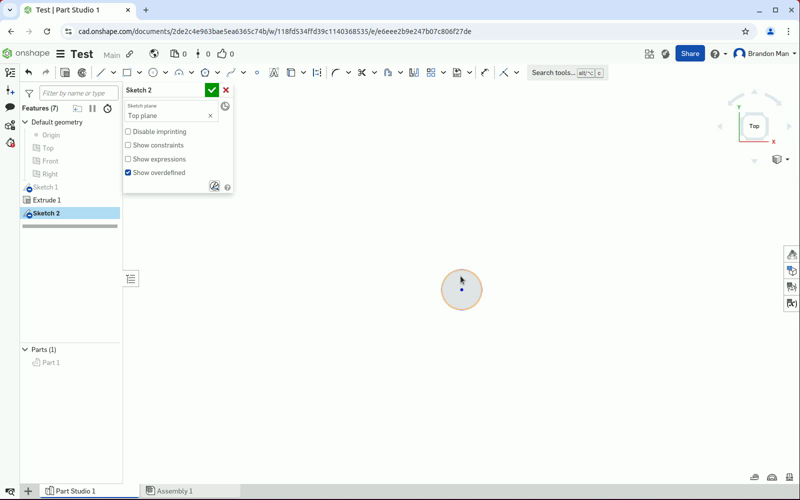
scroll(6)
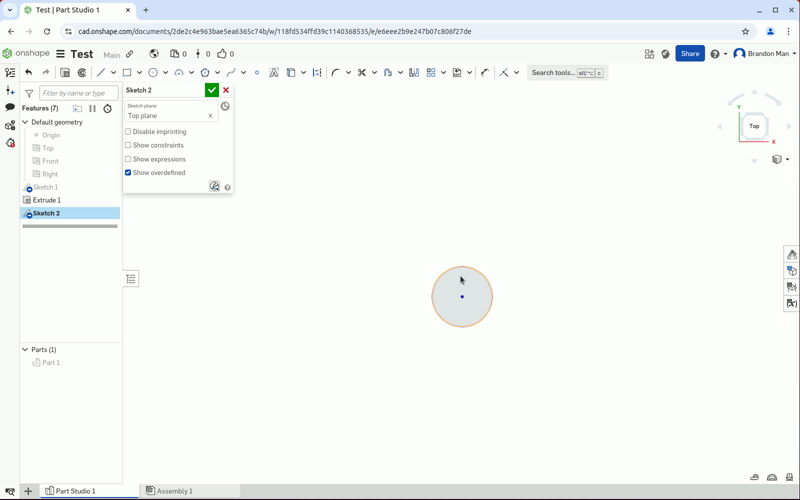
scroll(6)
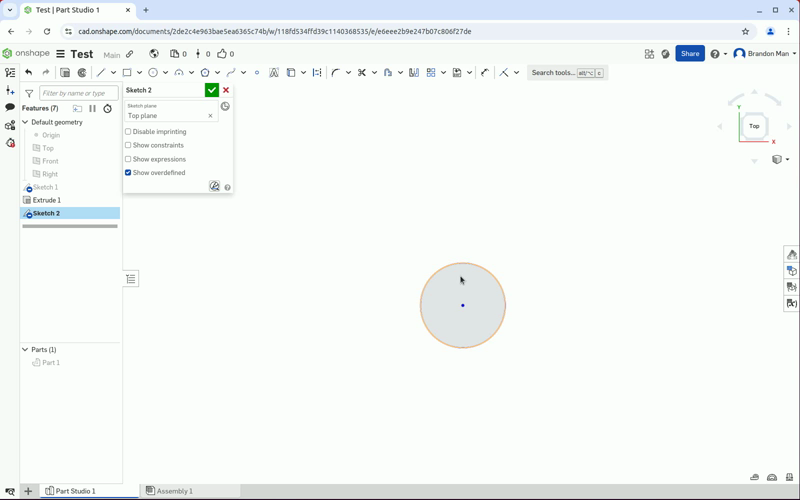
scroll(6)
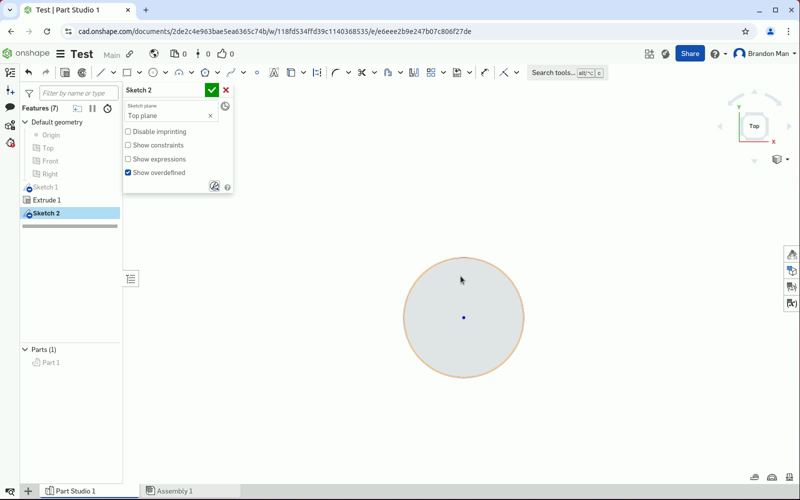
scroll(6)
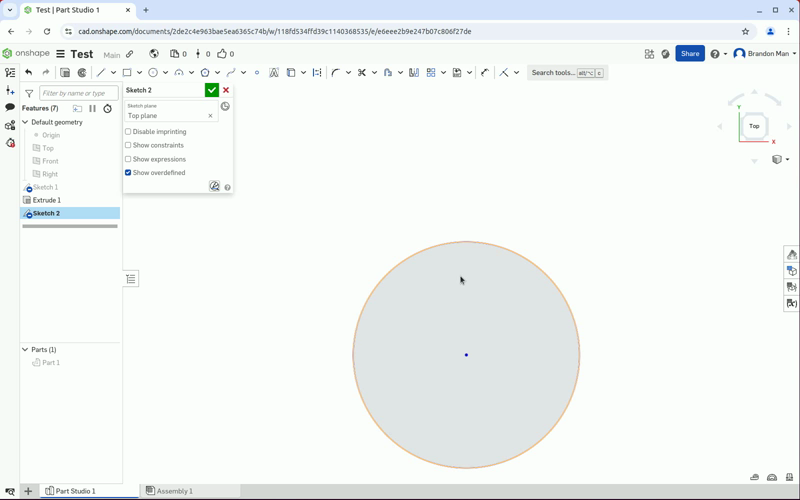
click(460, 275)
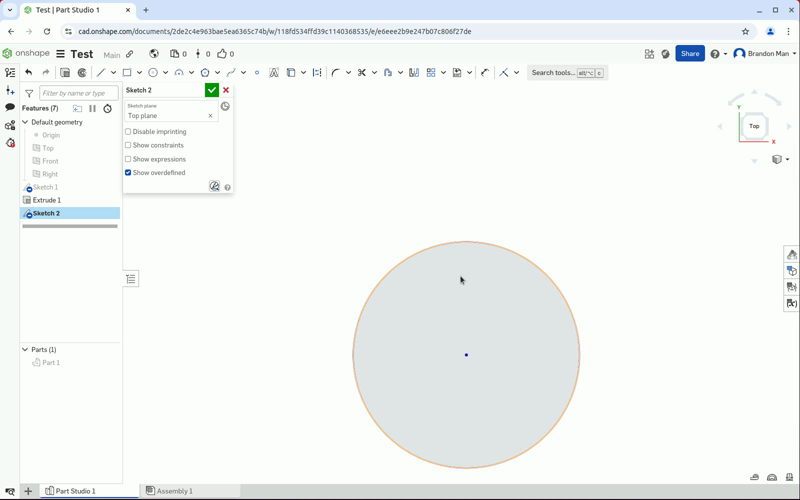
scroll(-6)
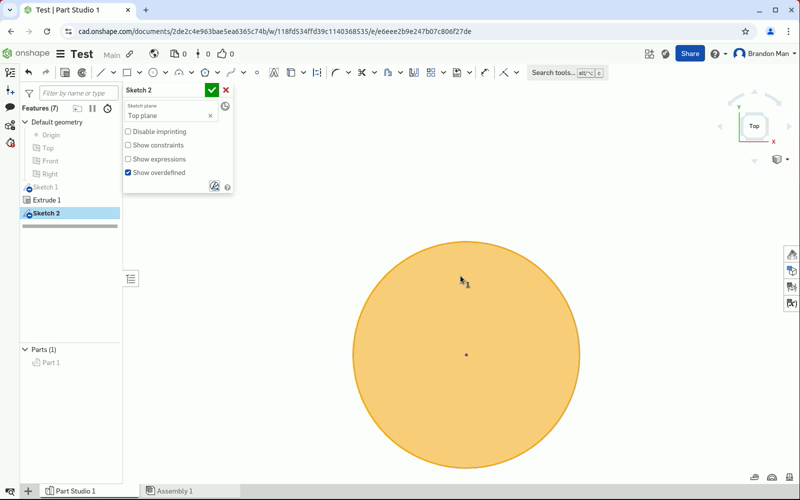
scroll(-6)
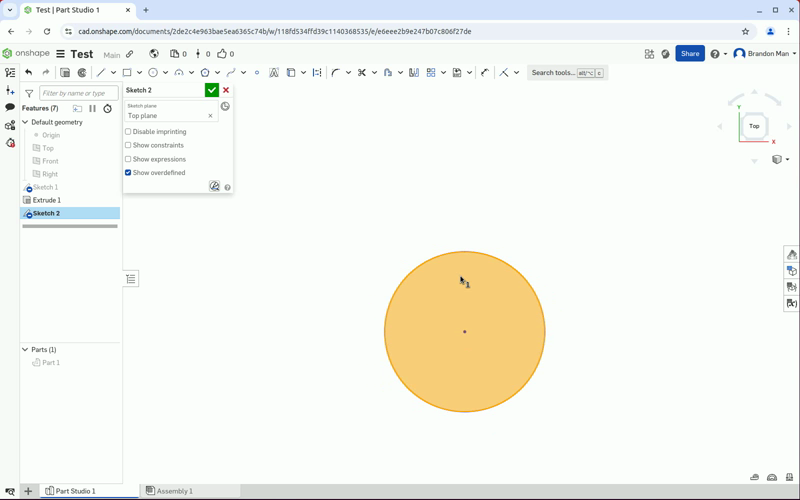
scroll(-6)
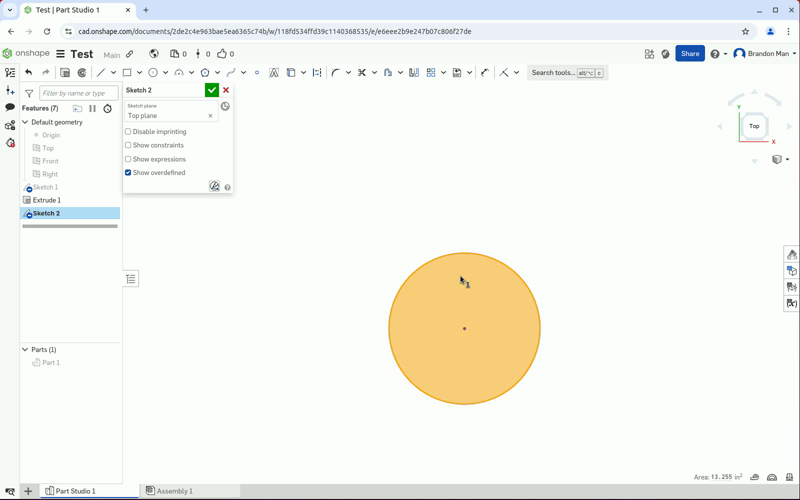
scroll(-6)
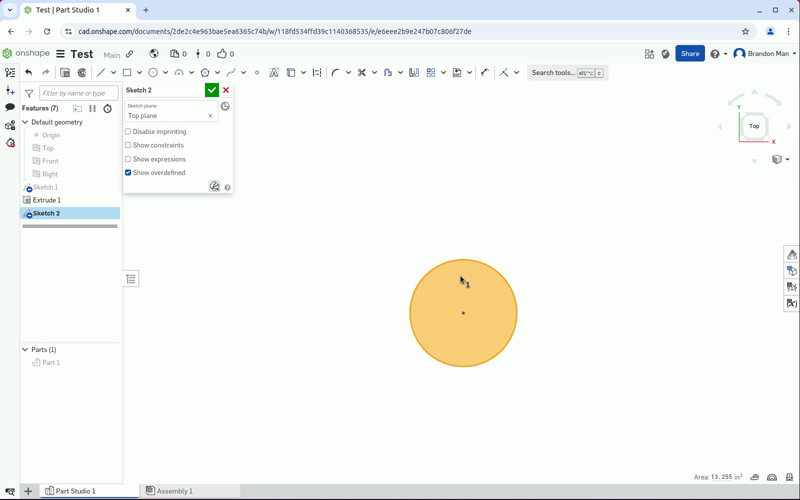
scroll(-6)
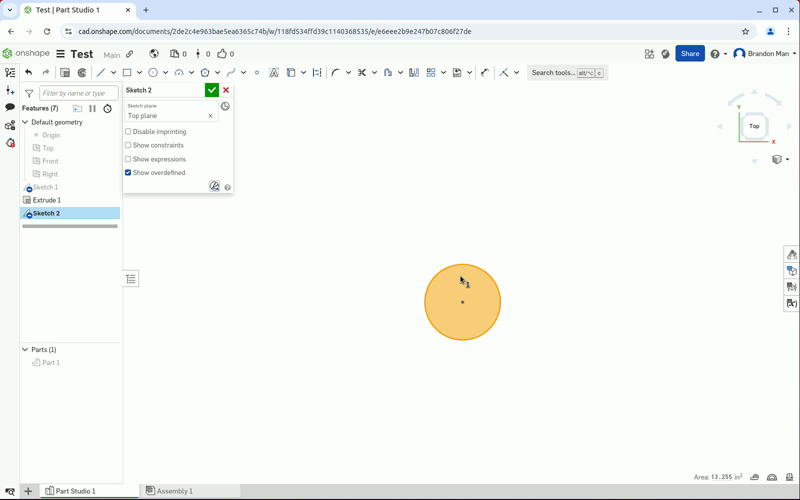
scroll(-6)
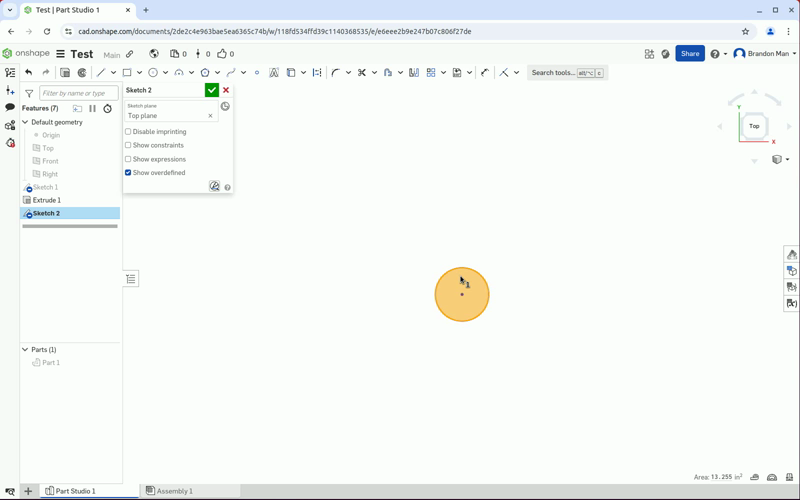
scroll(-6)
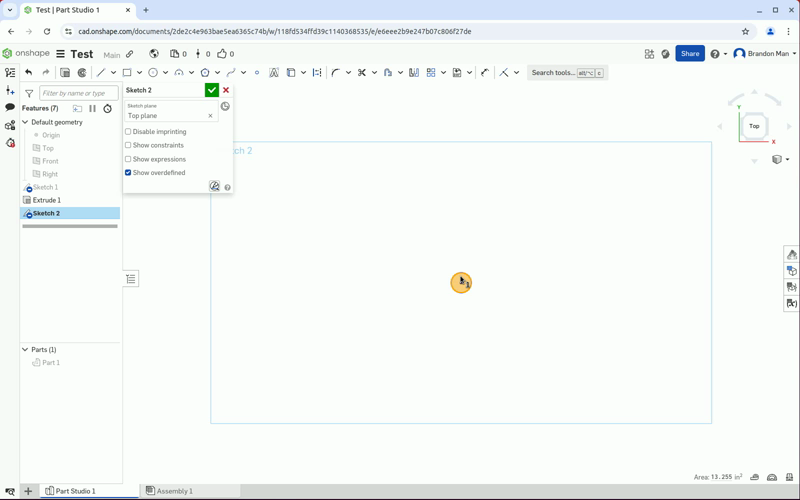
mouse_move(73, 352)
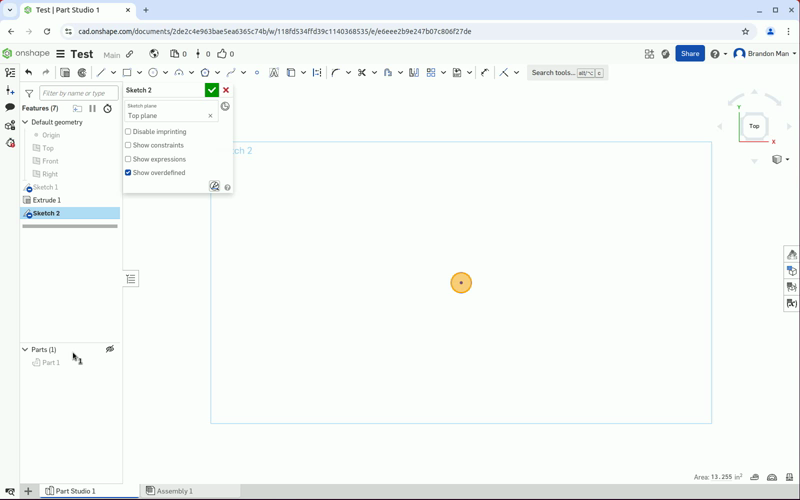
key(shift+y)
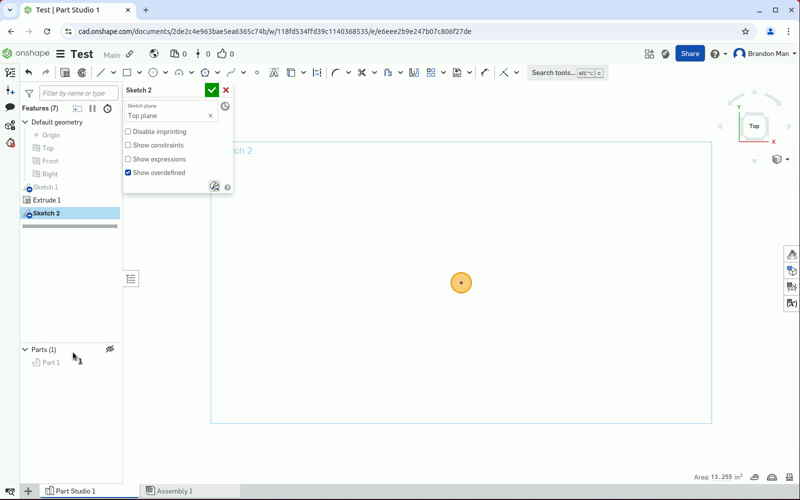
key(shift+e)
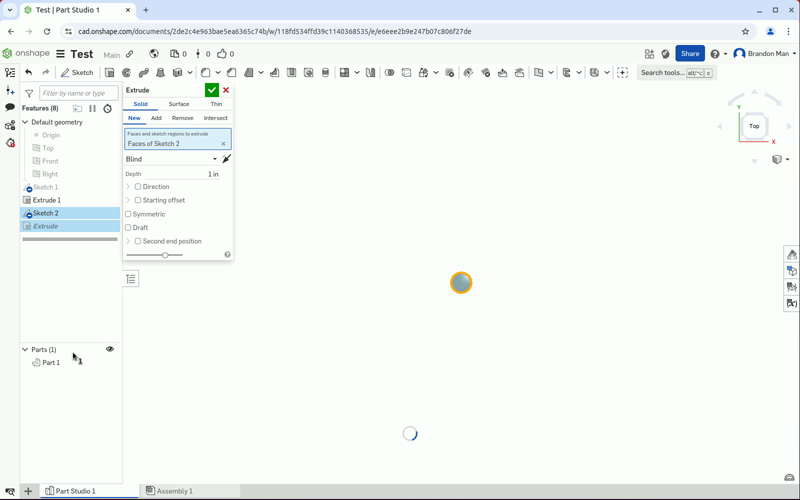
mouse_move(143, 106)
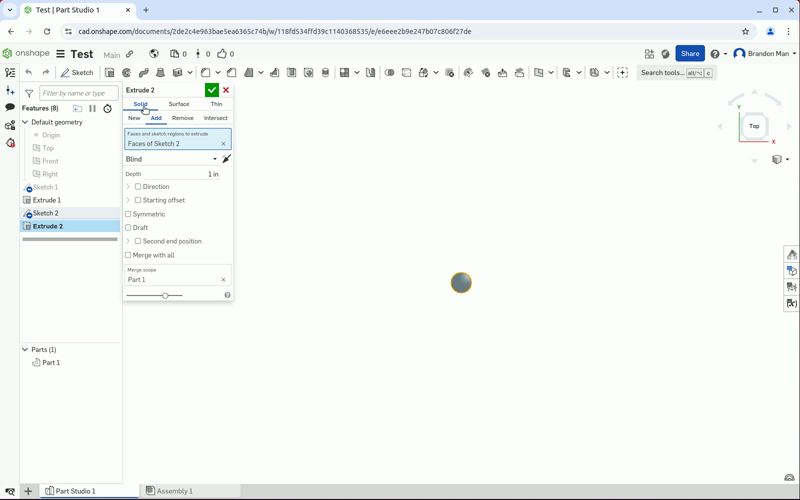
click(143, 106)
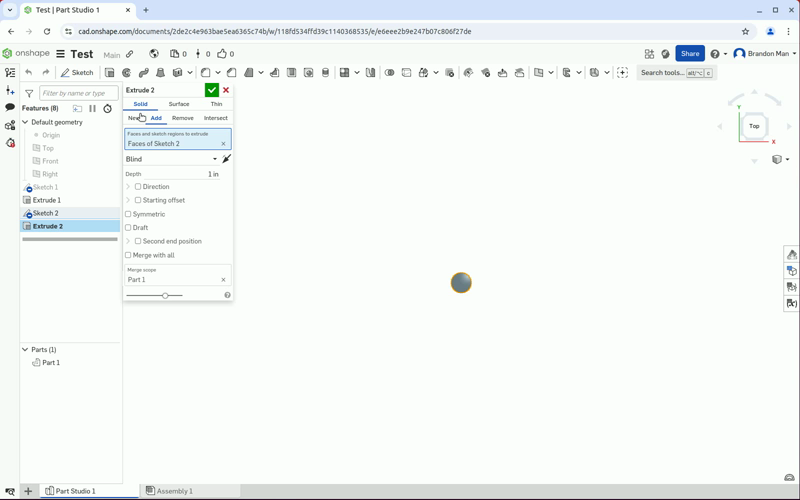
mouse_move(137, 120)
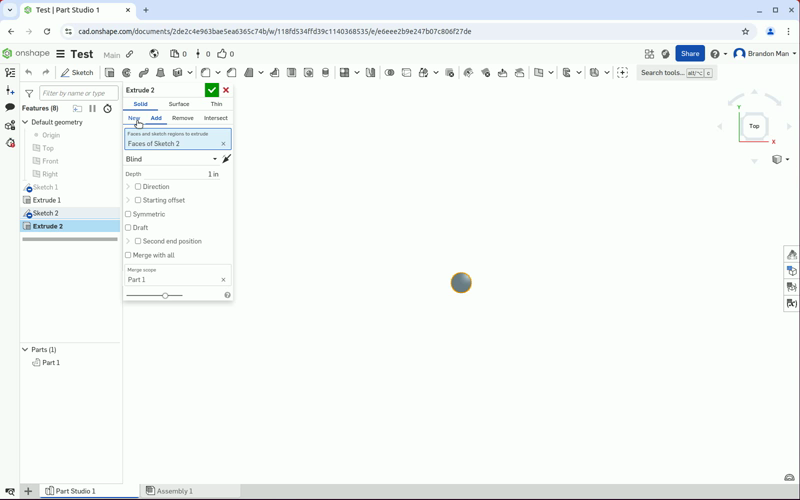
click(137, 120)
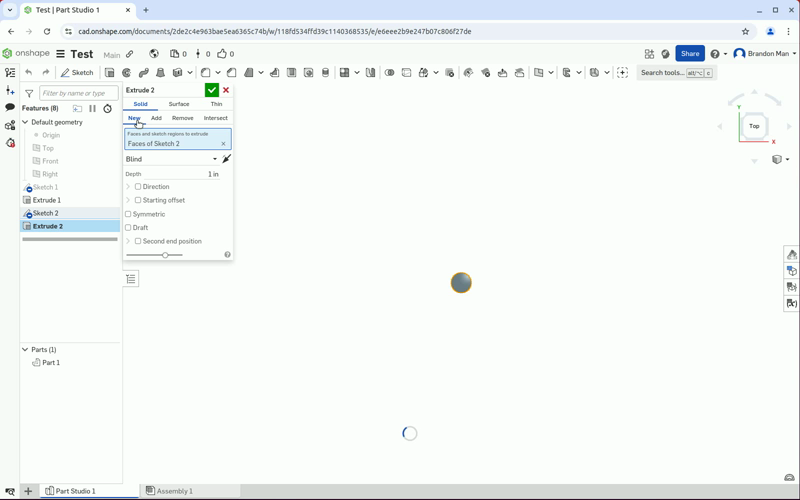
key(tab, 4)
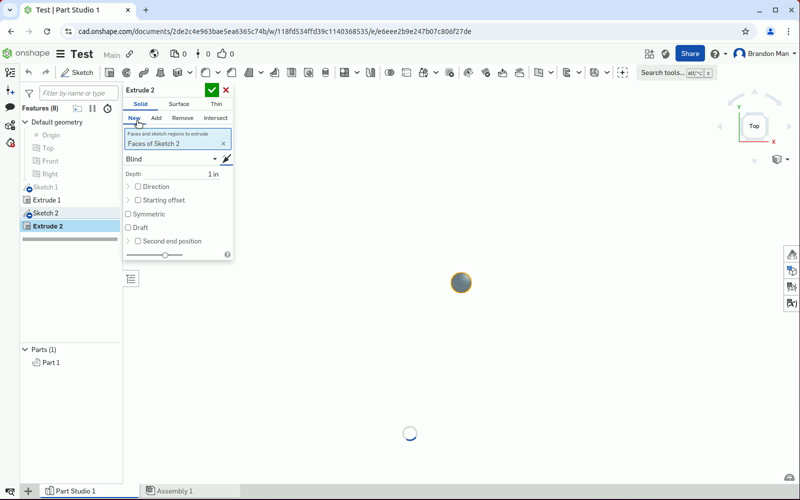
text(0.963)
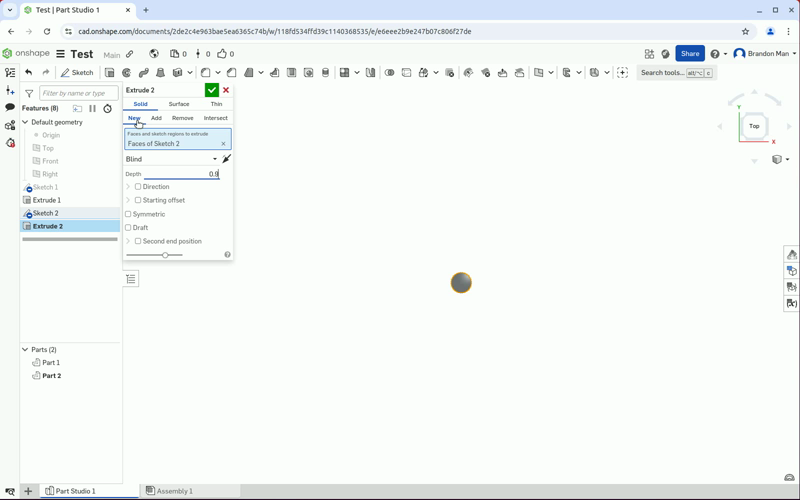
key(enter)
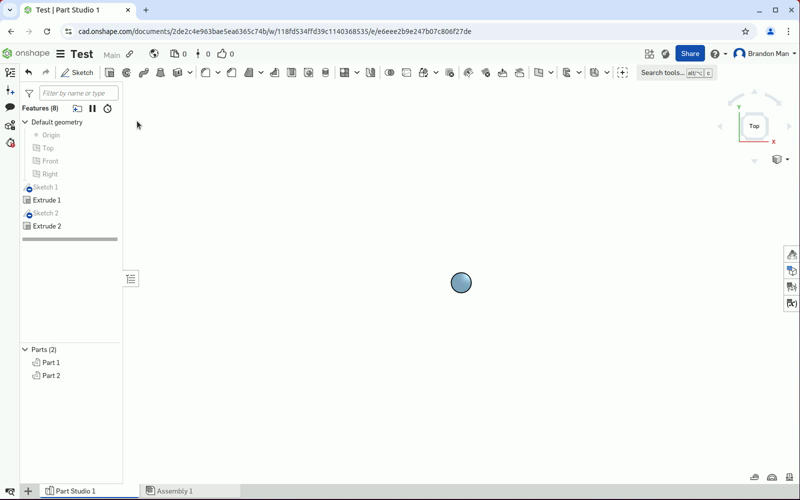
key(shift+h)
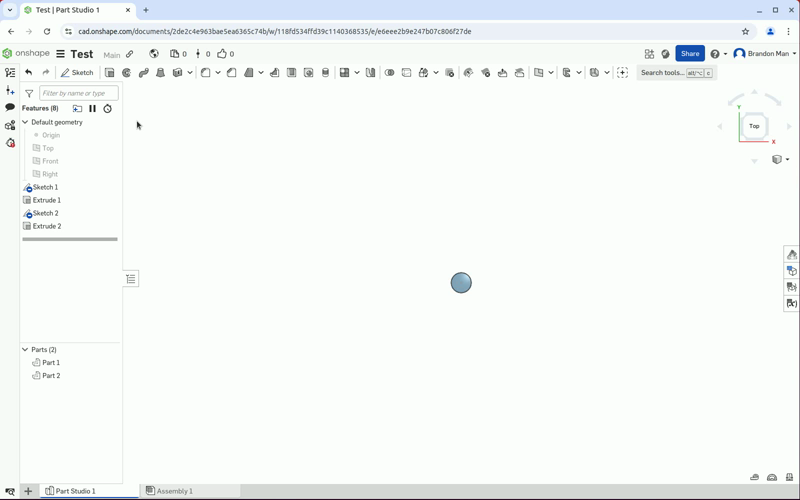
key(shift+h)
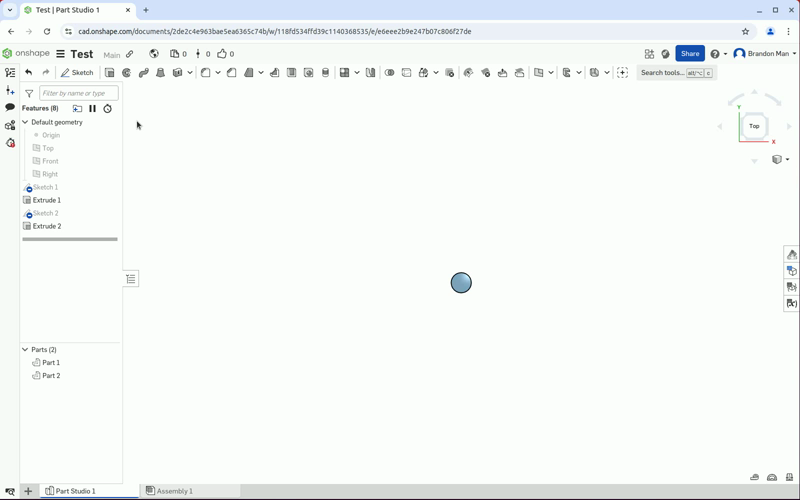
mouse_move(73, 189)
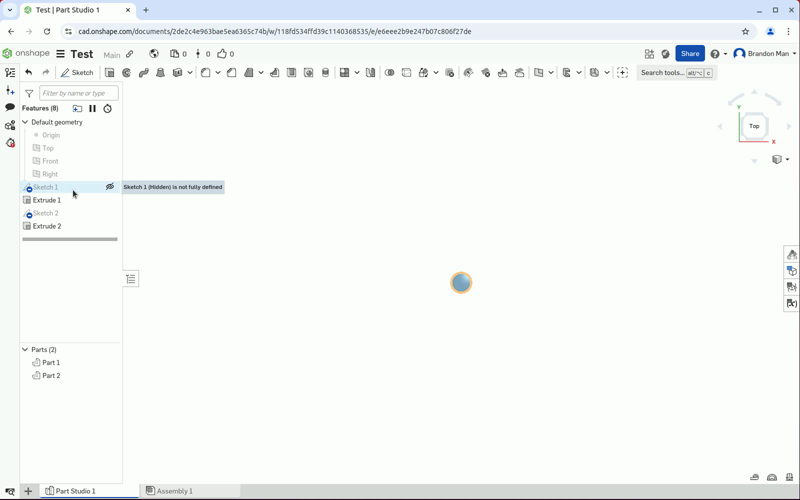
click(73, 189)
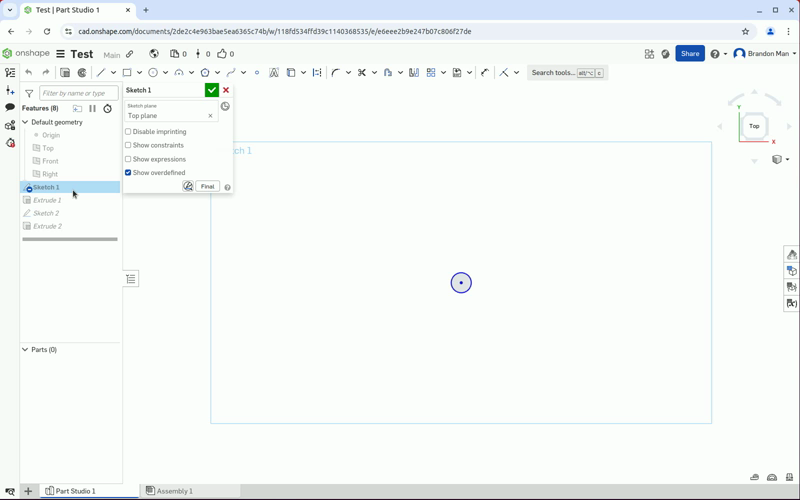
mouse_move(229, 92)
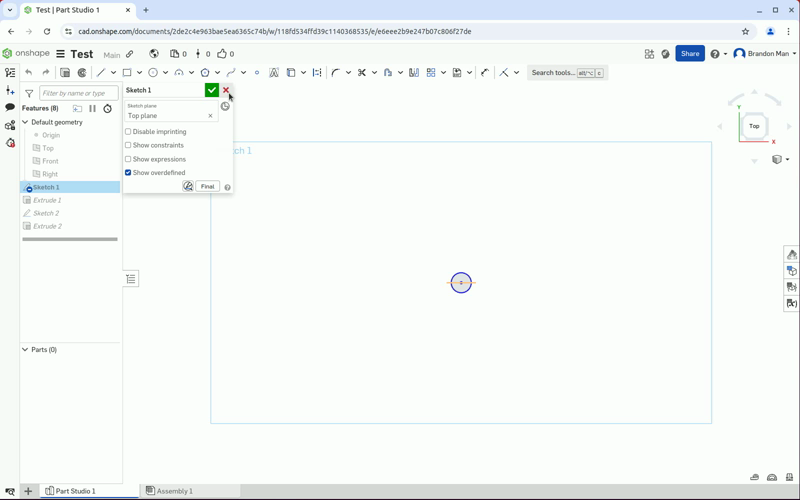
click(229, 92)
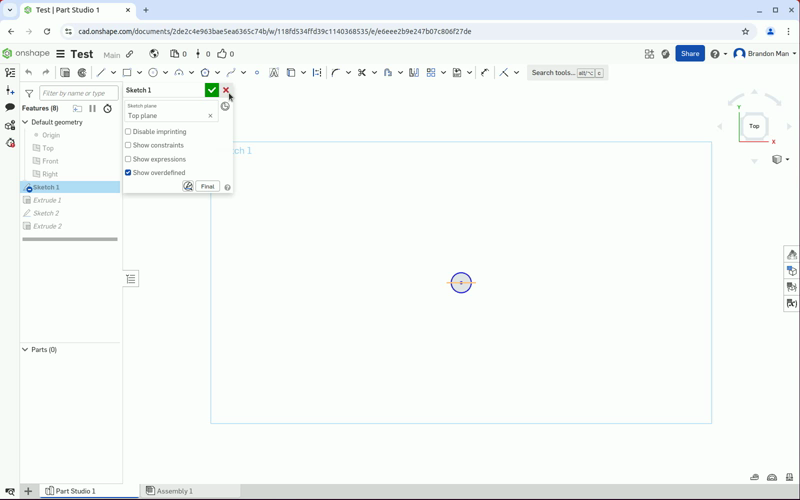
key(shift+s)
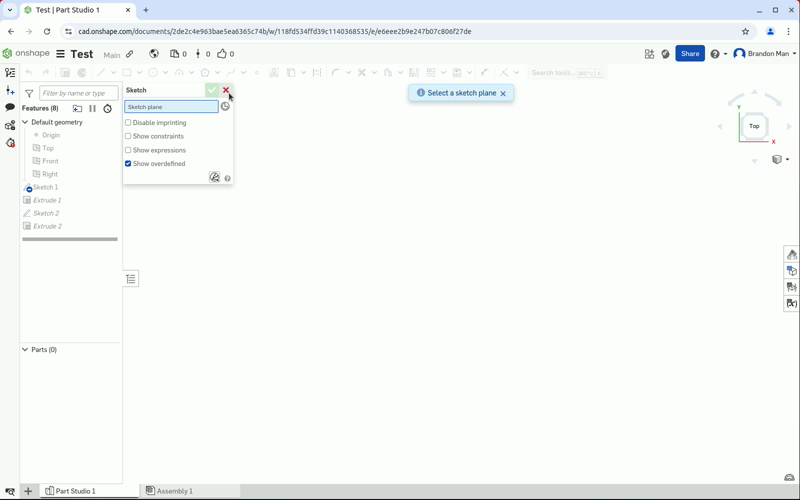
mouse_move(73, 150)
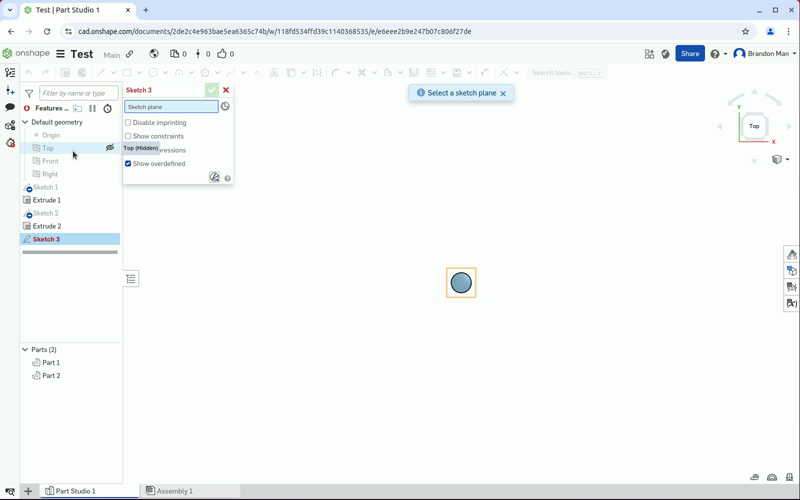
click(73, 150)
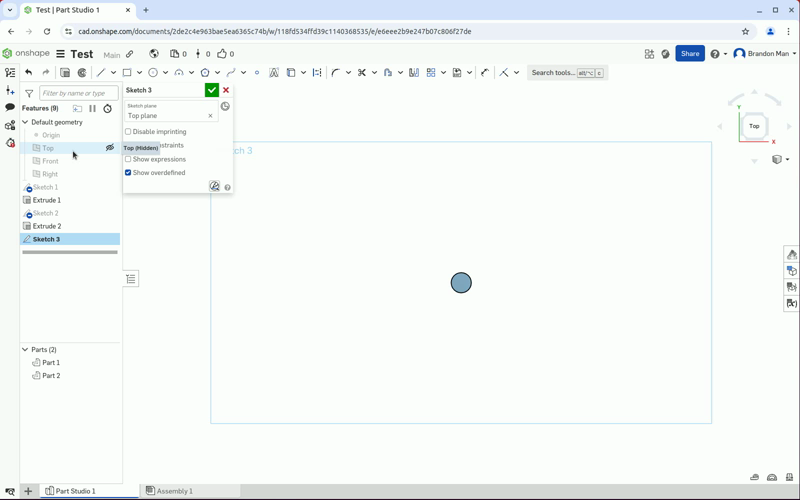
mouse_move(73, 352)
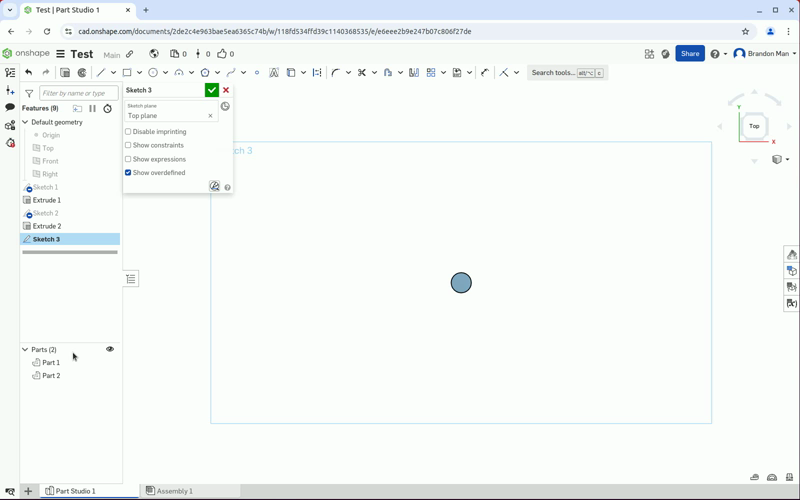
key(y)
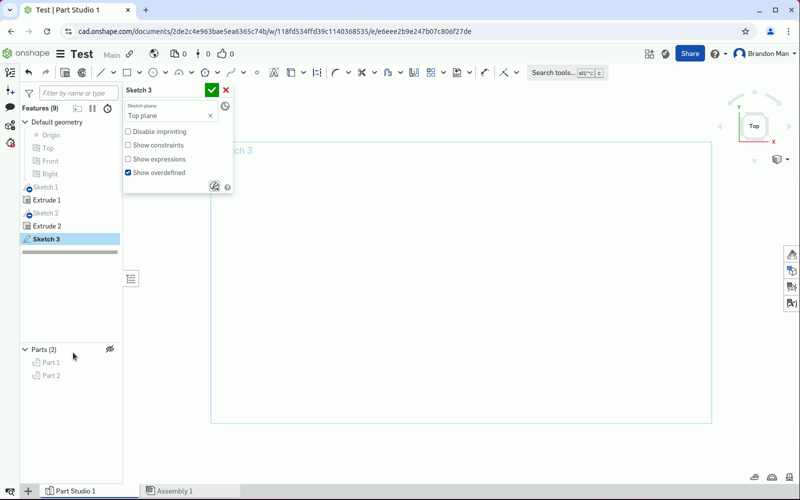
key(c)
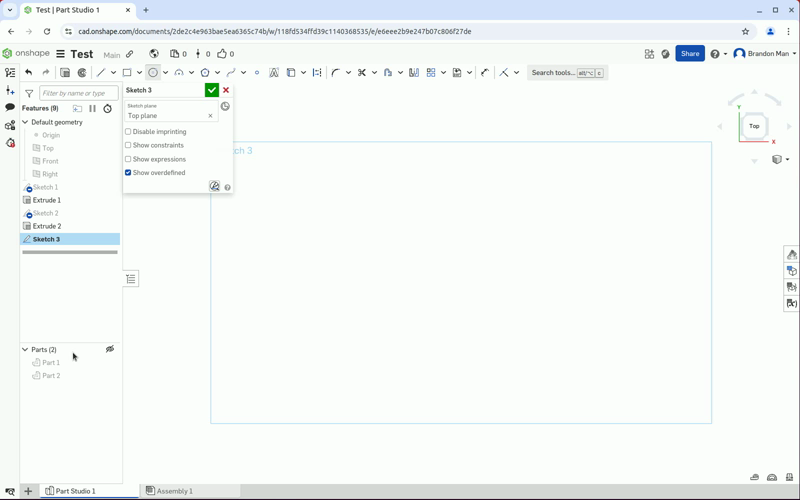
key_down(shift)
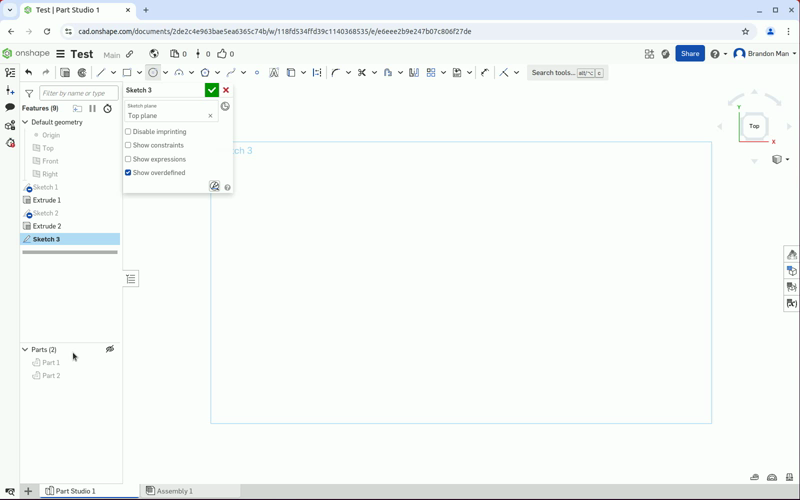
mouse_move(461, 282)
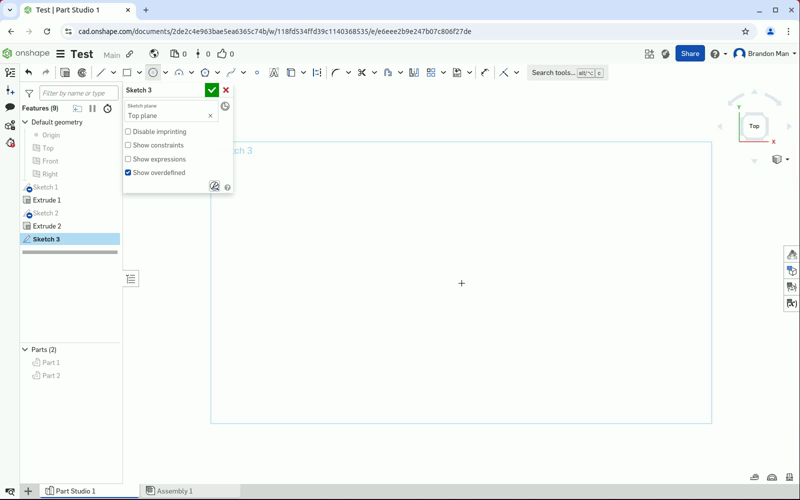
click(461, 282)
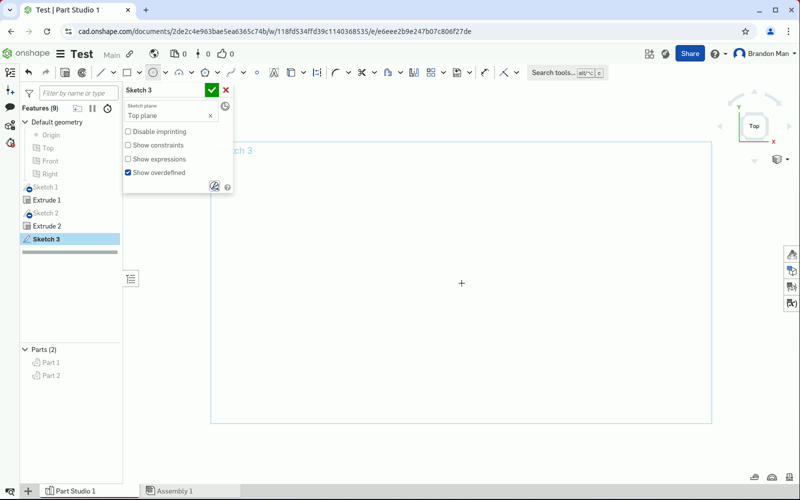
key_up(shift)
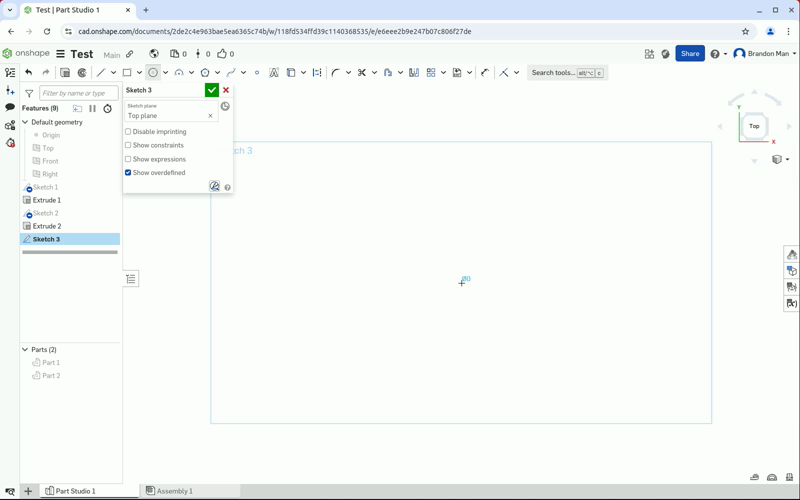
mouse_move(472, 282)
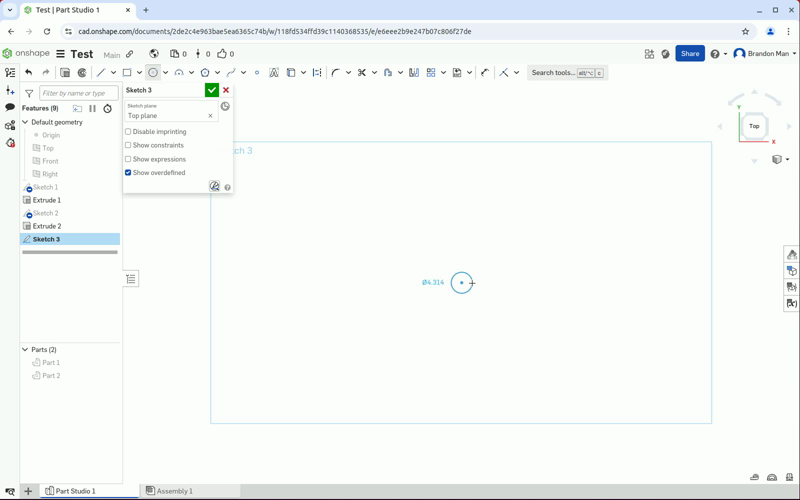
click(472, 282)
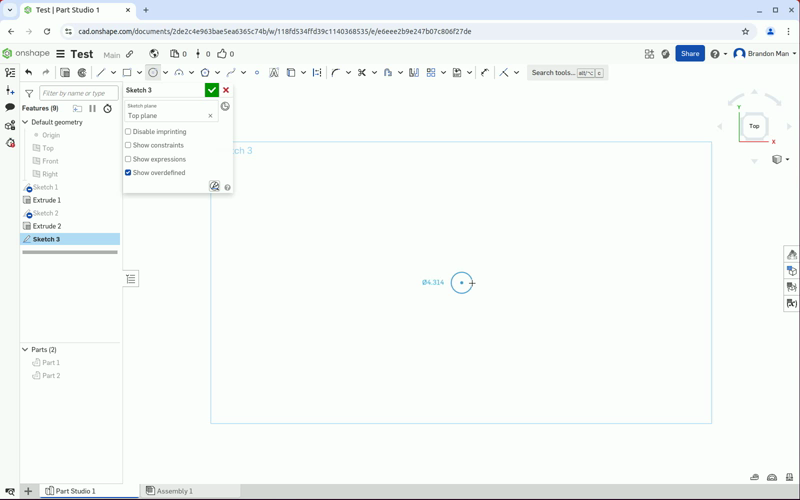
key(esc)
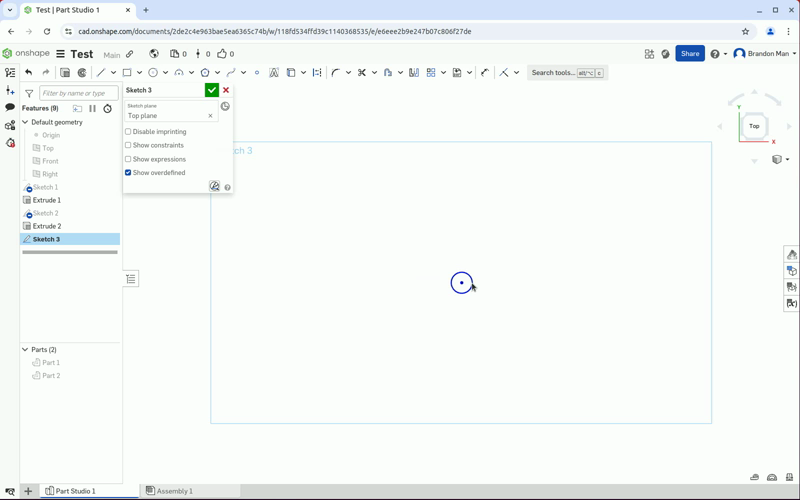
key(c)
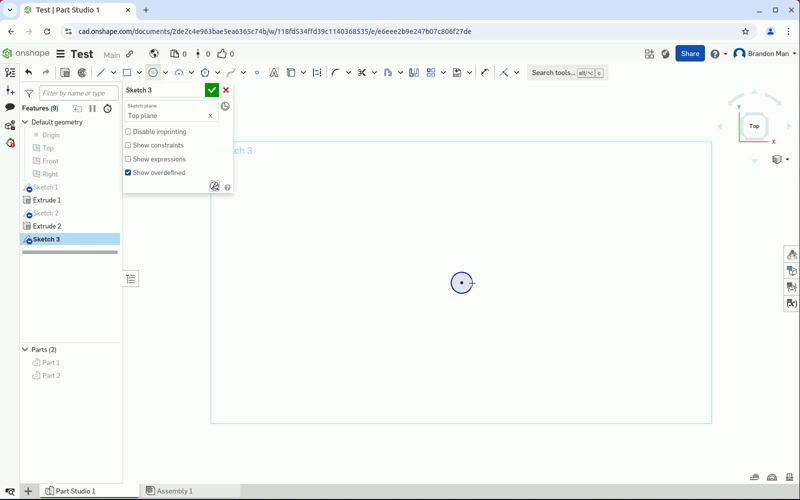
key_down(shift)
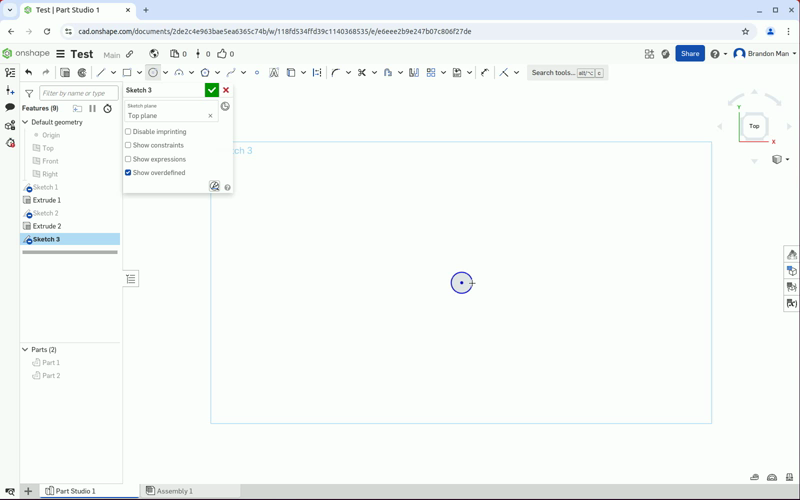
mouse_move(461, 282)
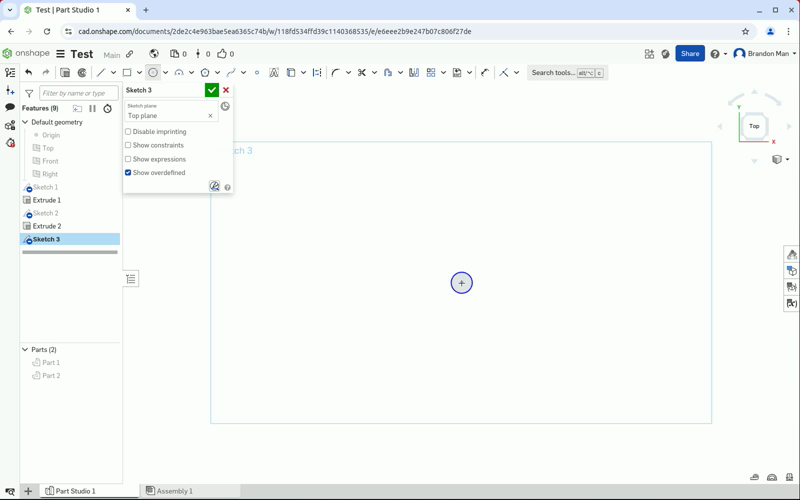
click(461, 282)
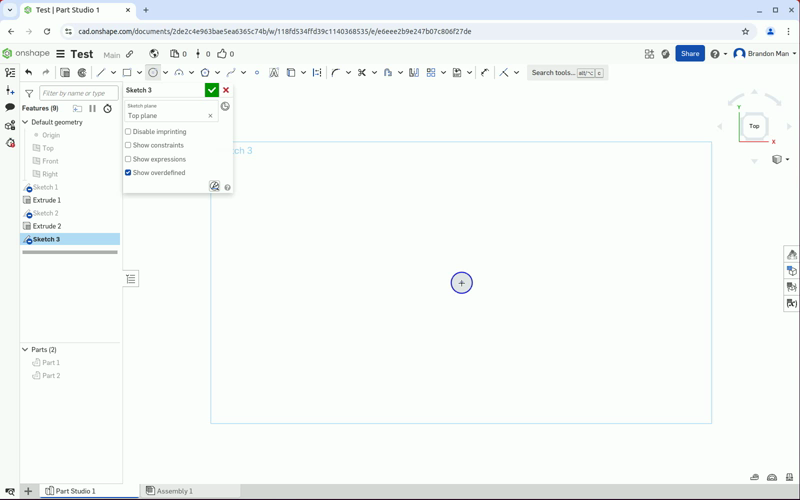
key_up(shift)
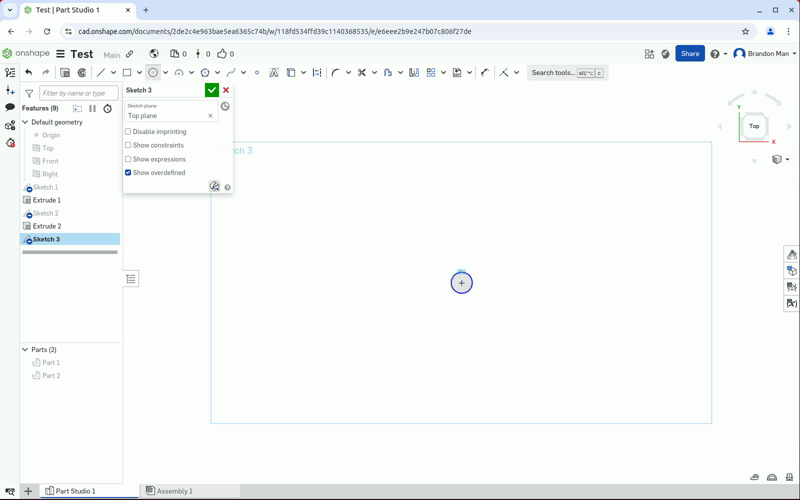
mouse_move(470, 282)
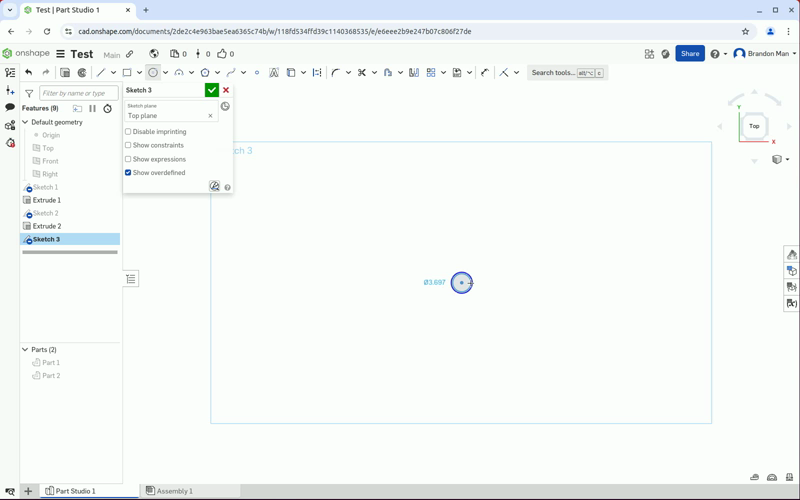
scroll(6)
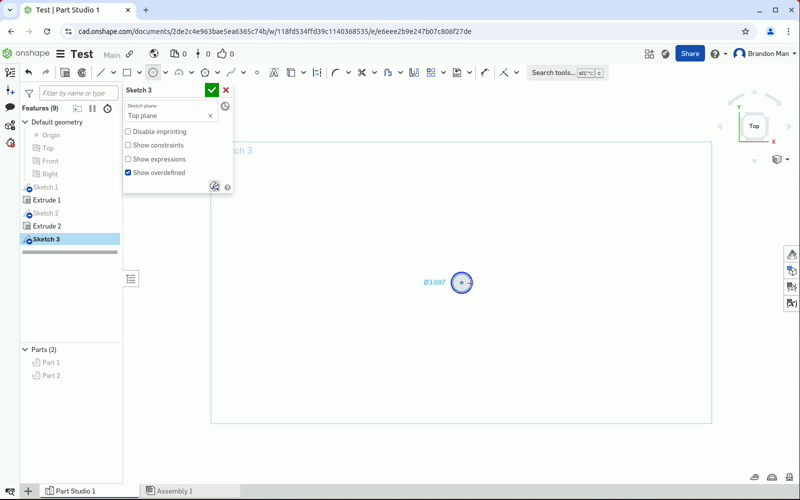
scroll(6)
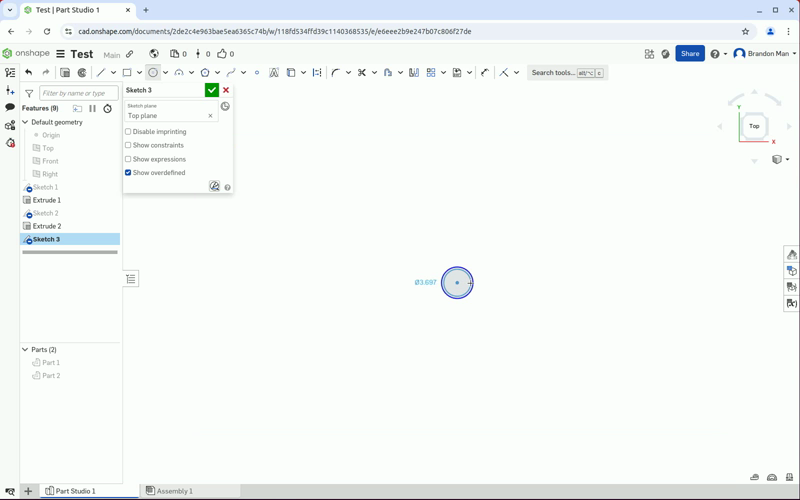
scroll(6)
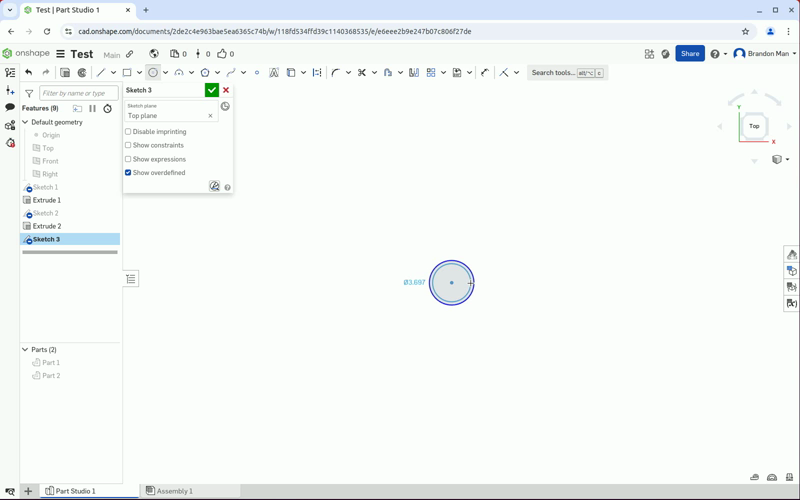
scroll(6)
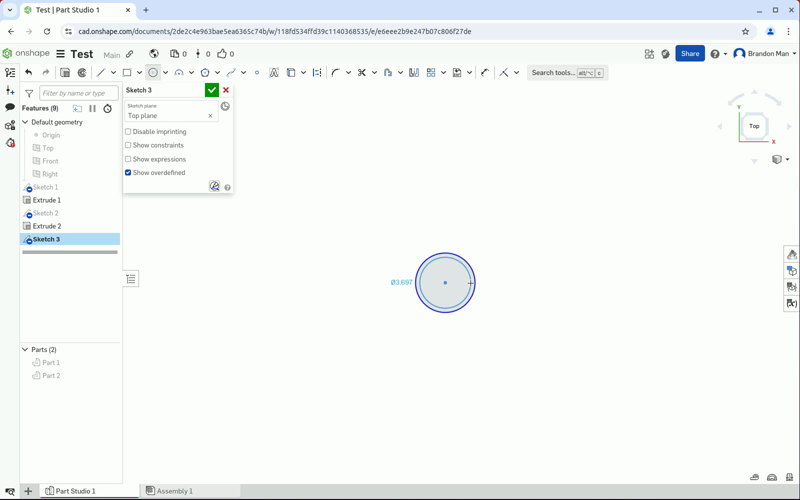
scroll(6)
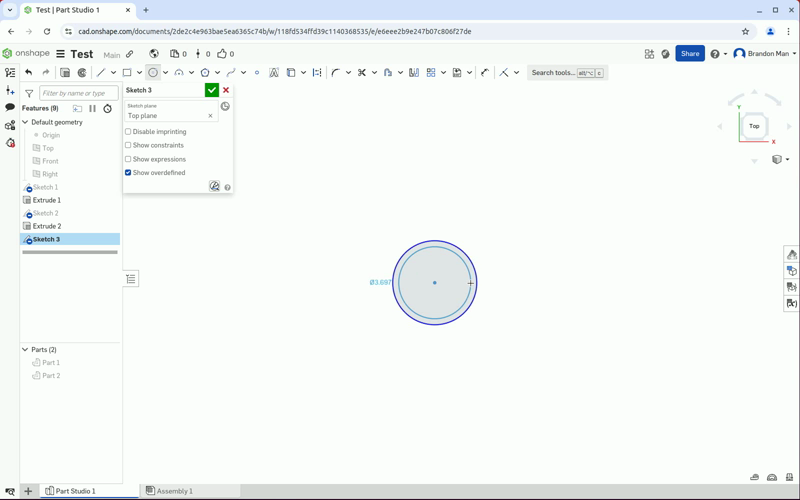
scroll(6)
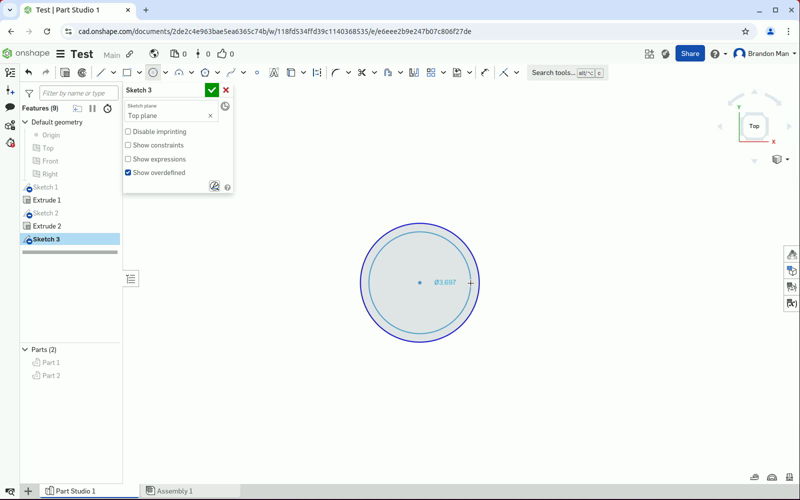
scroll(6)
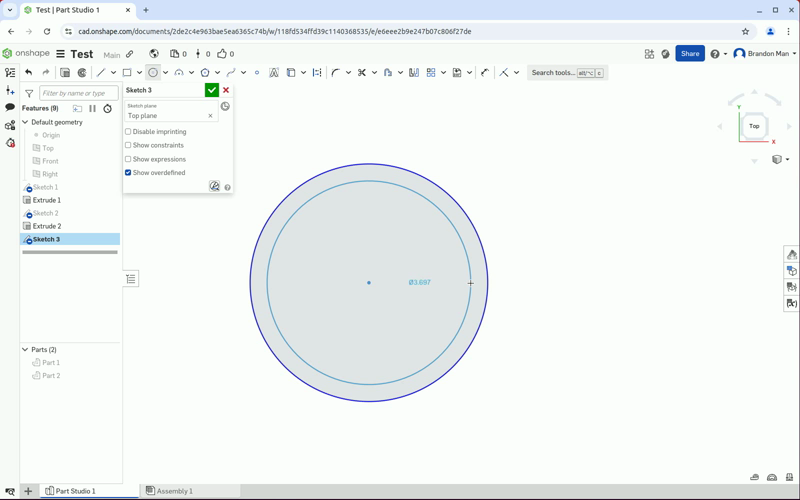
click(470, 282)
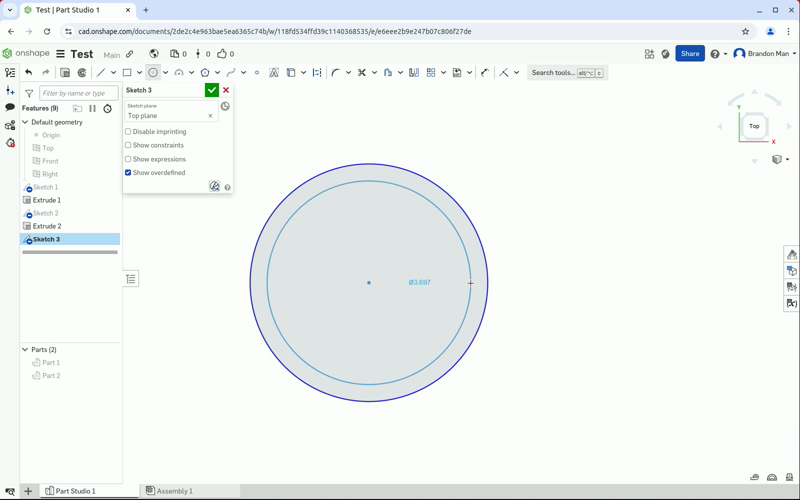
scroll(-6)
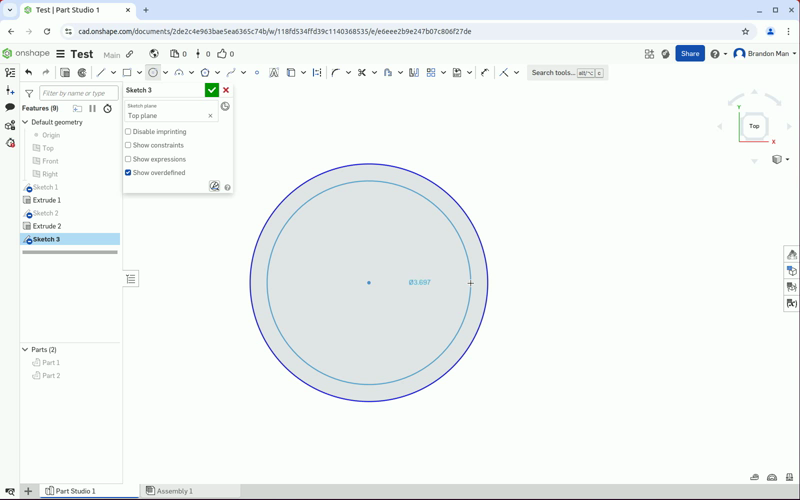
scroll(-6)
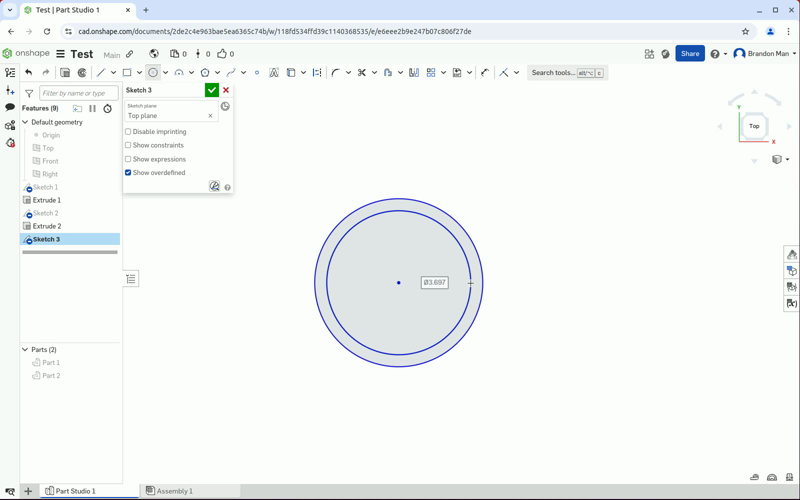
scroll(-6)
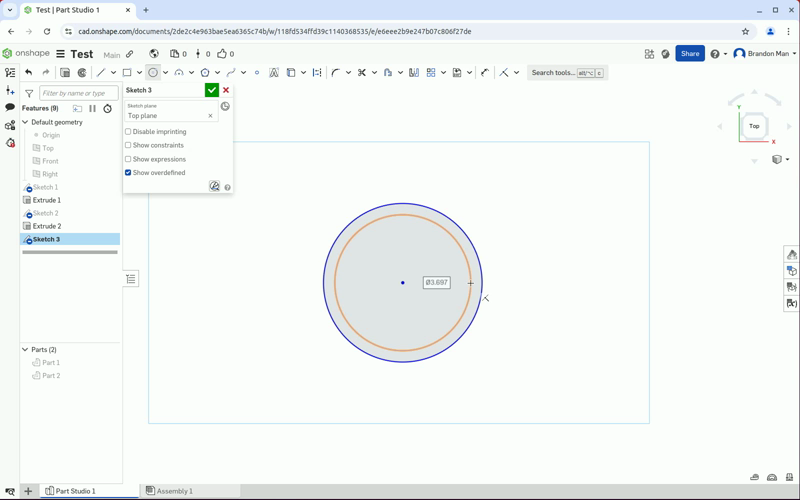
scroll(-6)
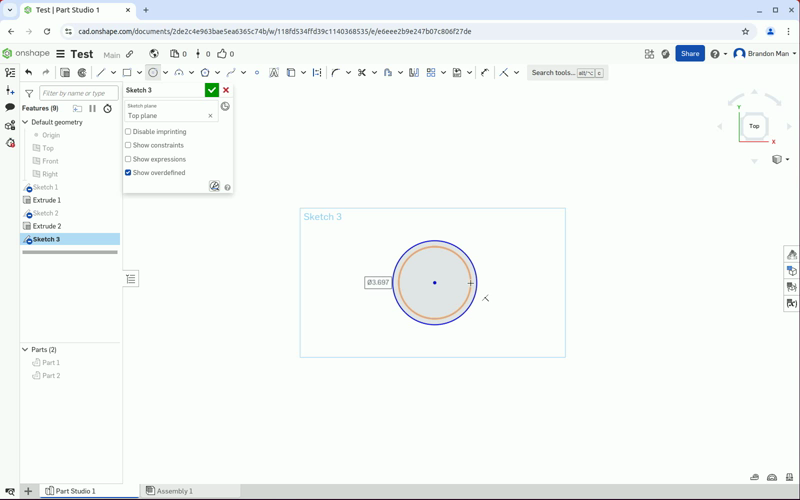
scroll(-6)
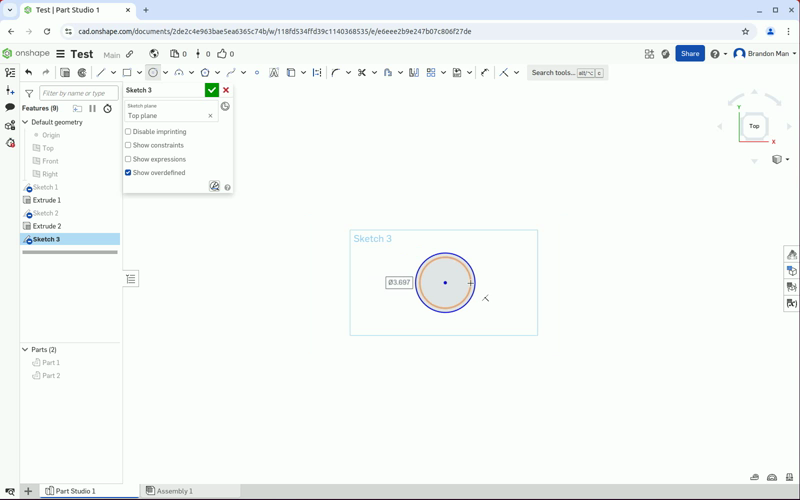
scroll(-6)
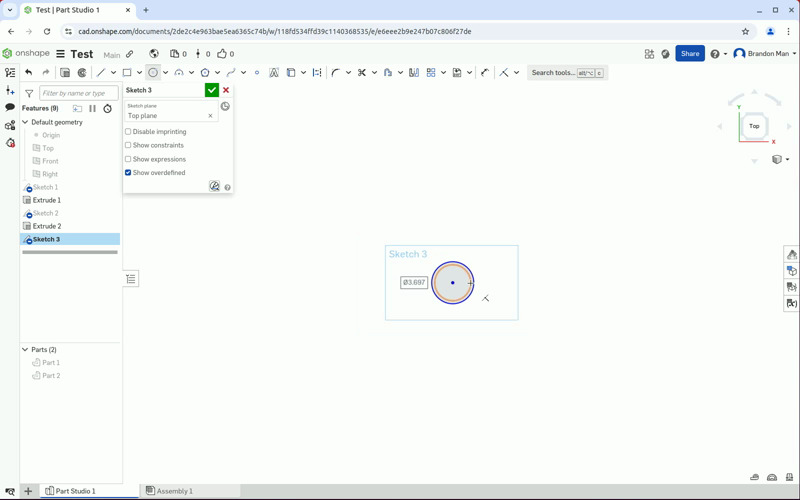
scroll(-6)
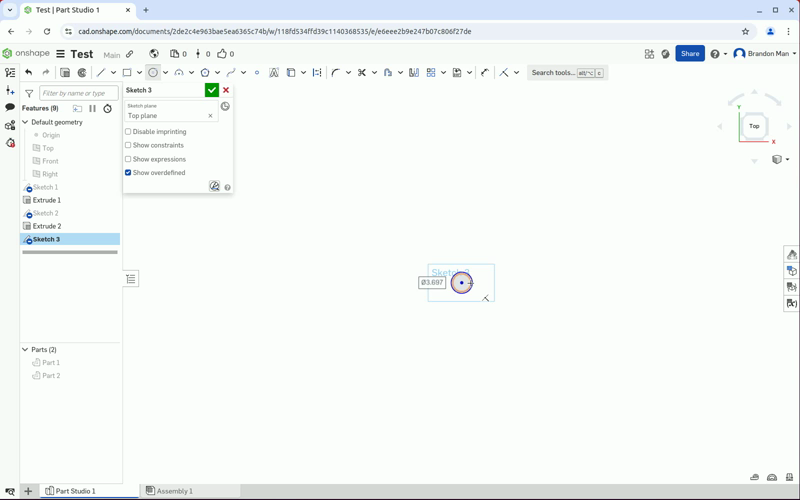
key(esc)
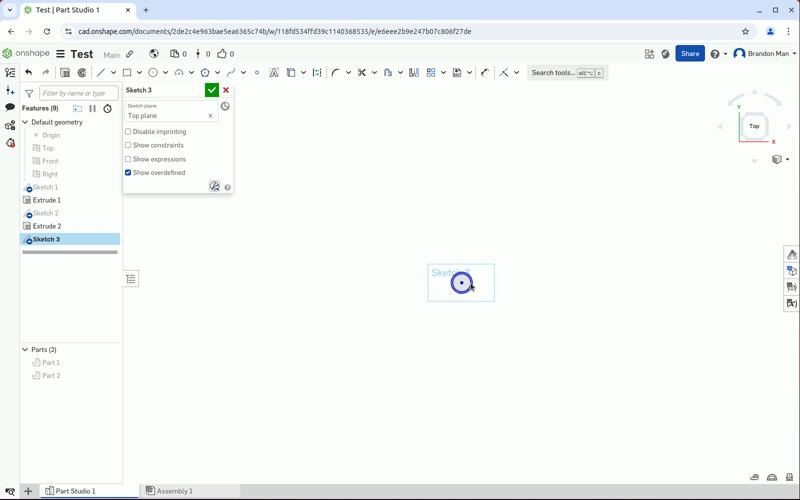
mouse_move(453, 285)
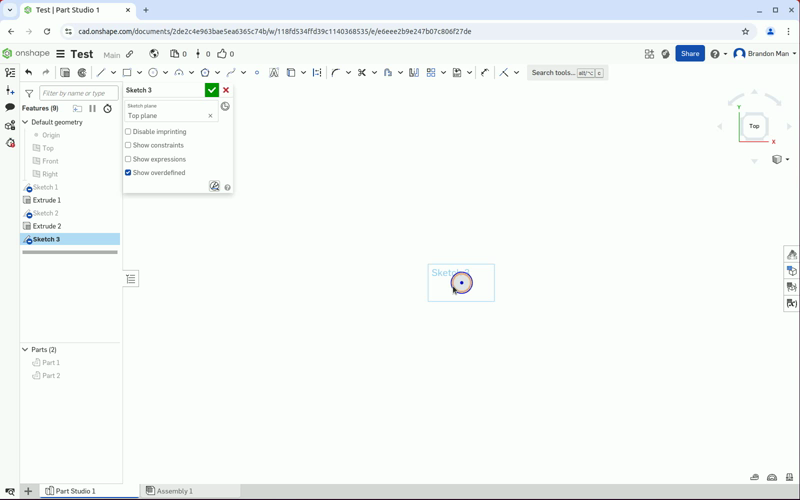
scroll(6)
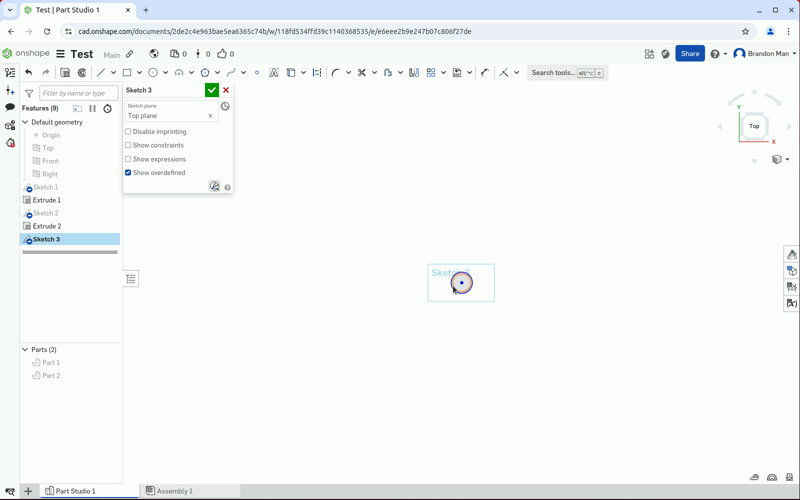
scroll(6)
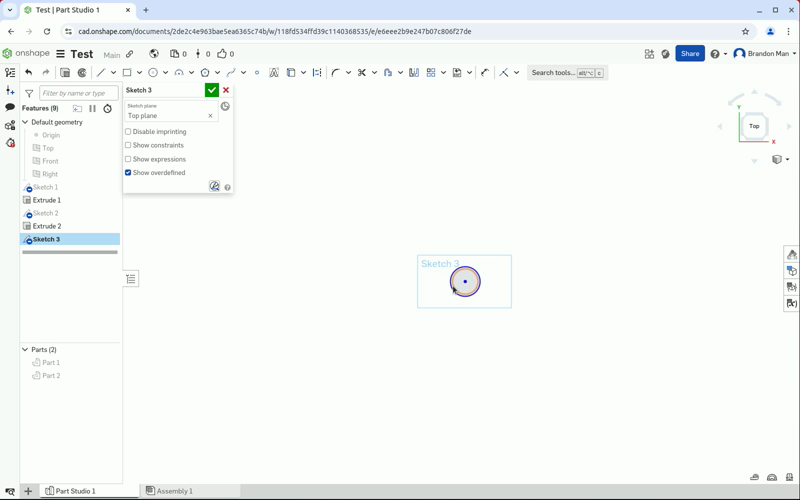
scroll(6)
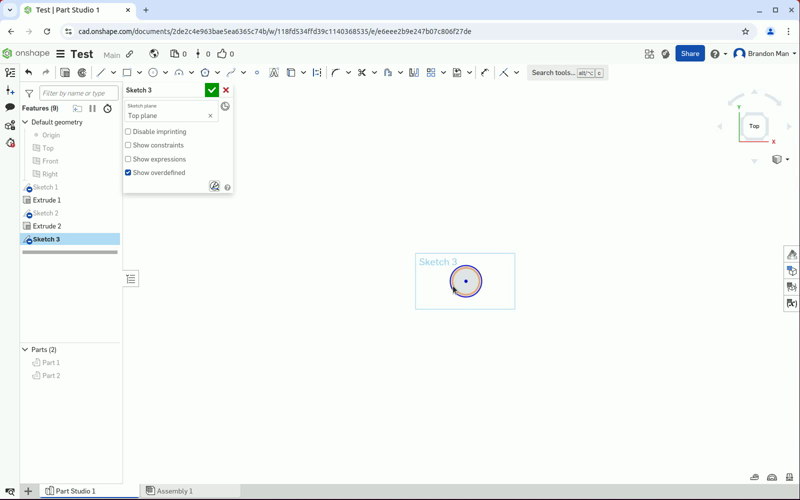
scroll(6)
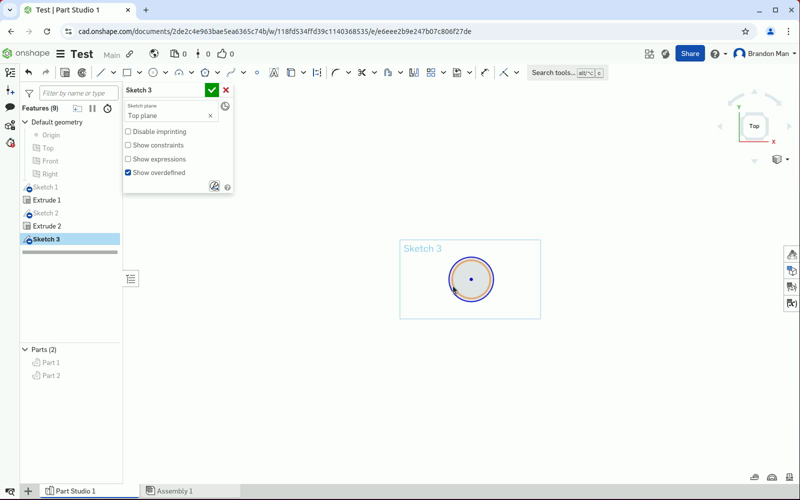
scroll(6)
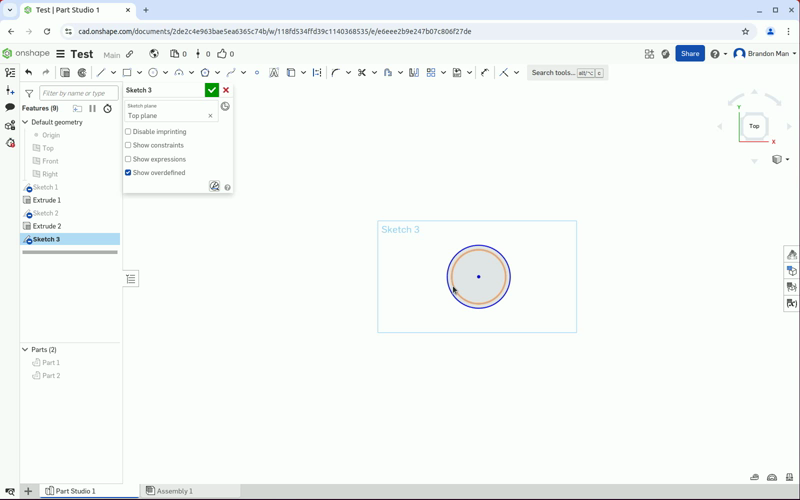
scroll(6)
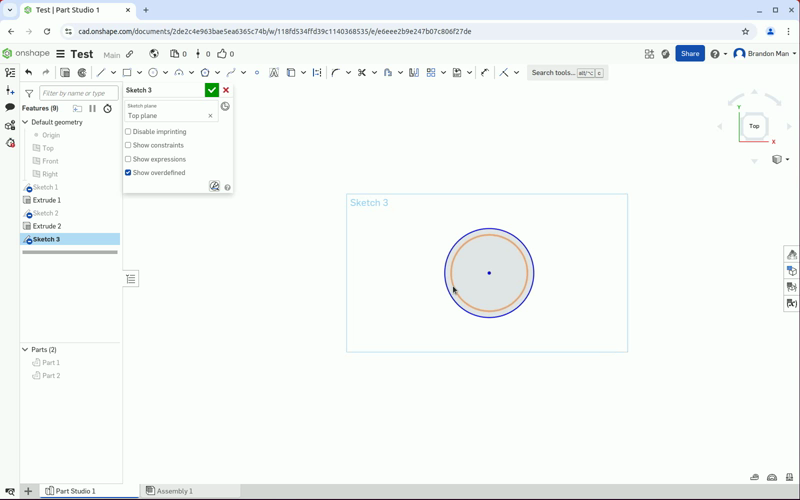
scroll(6)
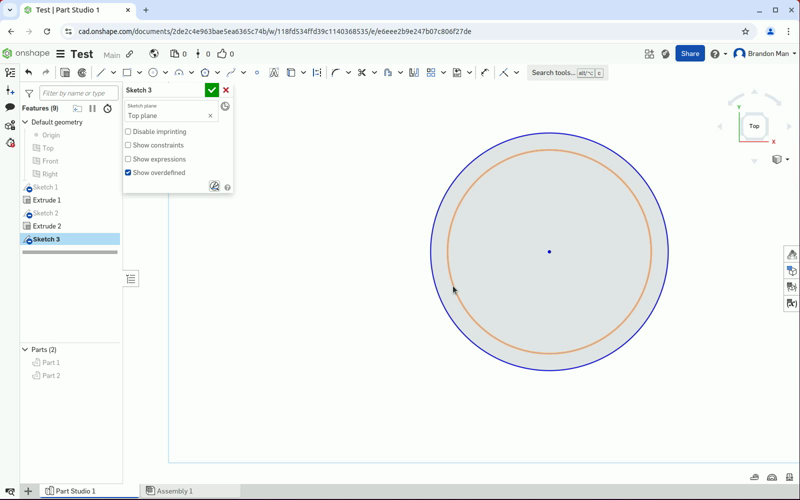
click(453, 285)
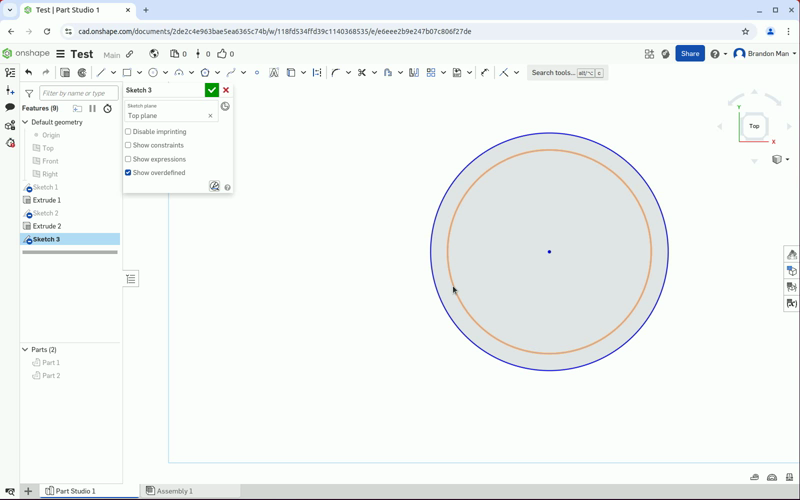
scroll(-6)
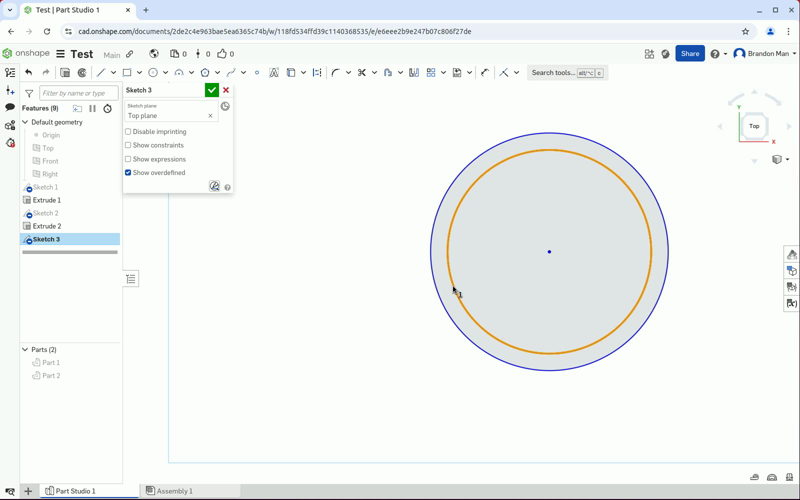
scroll(-6)
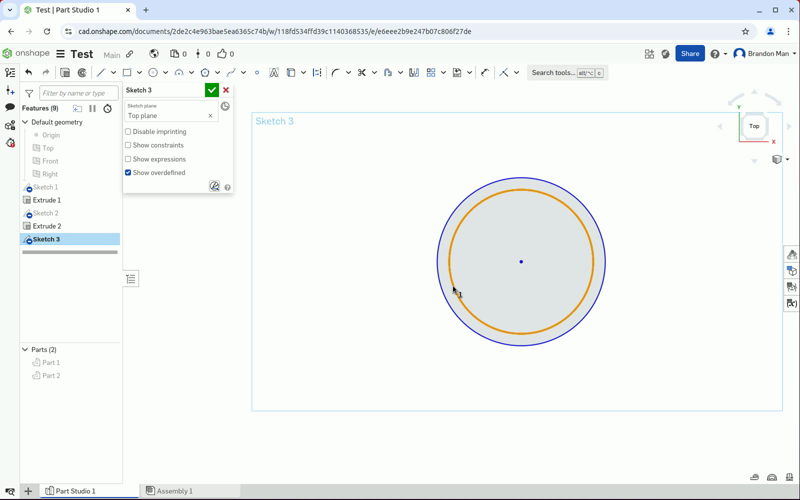
scroll(-6)
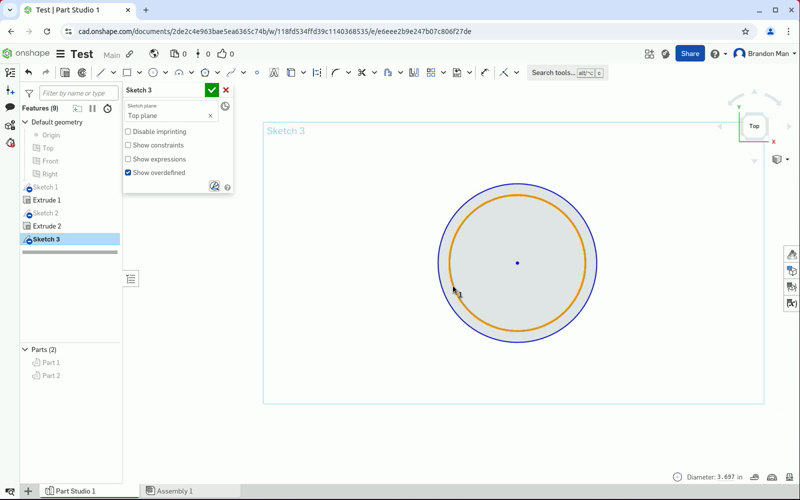
scroll(-6)
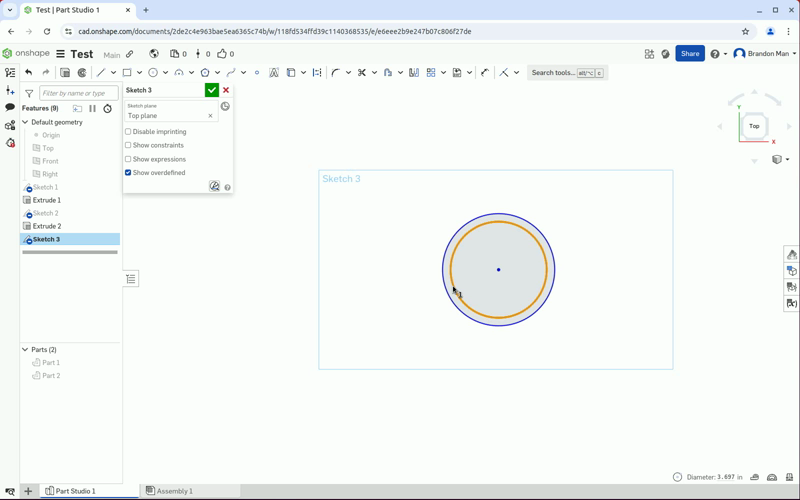
scroll(-6)
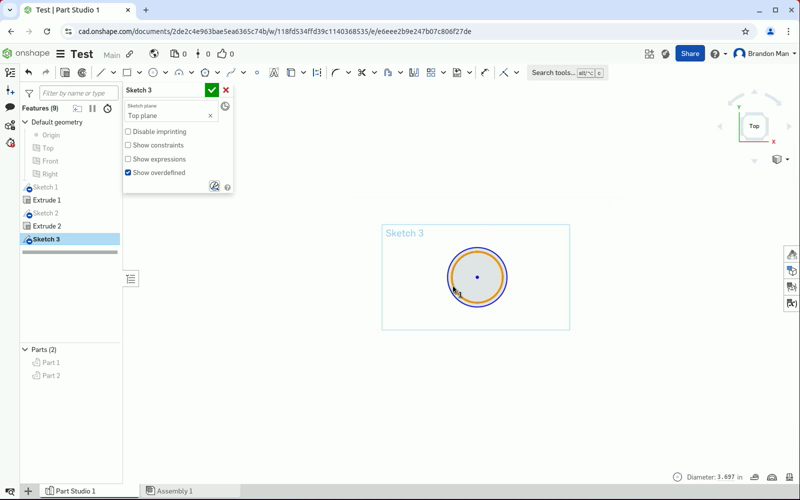
scroll(-6)
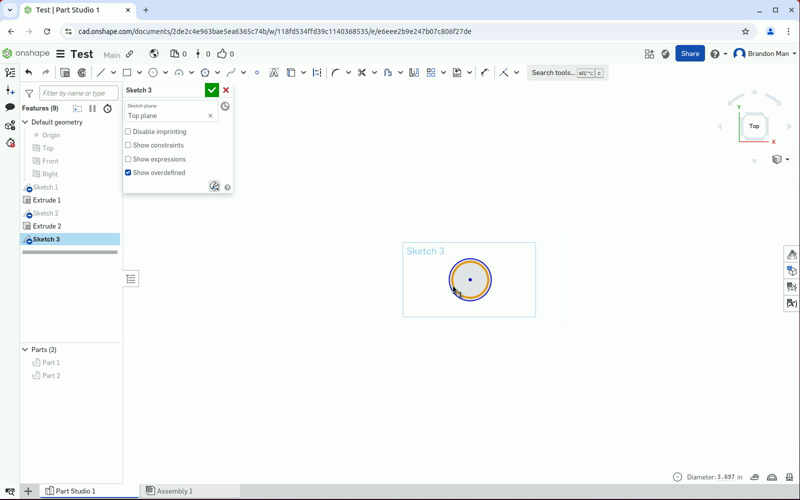
scroll(-6)
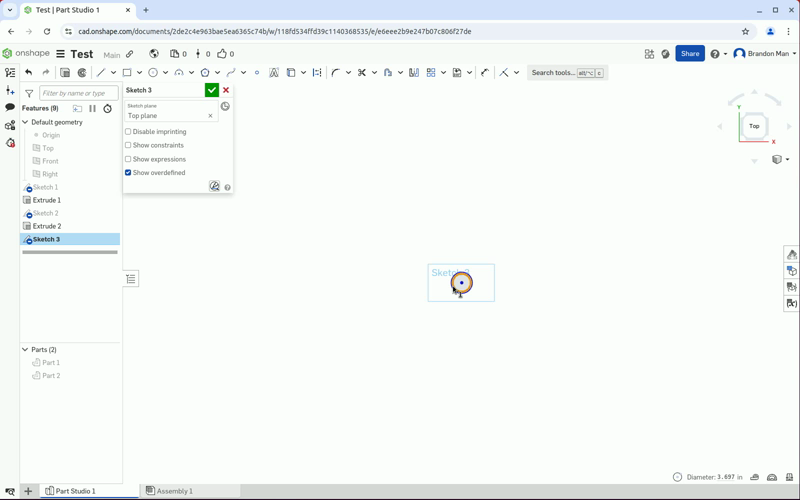
mouse_move(73, 352)
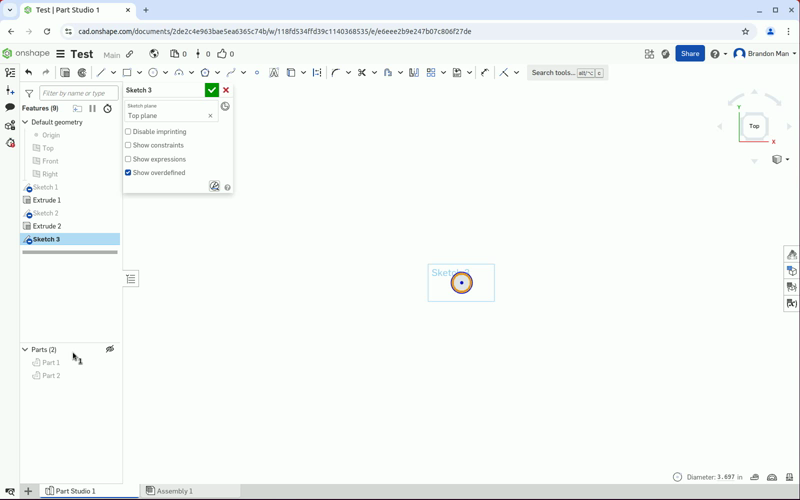
key(shift+y)
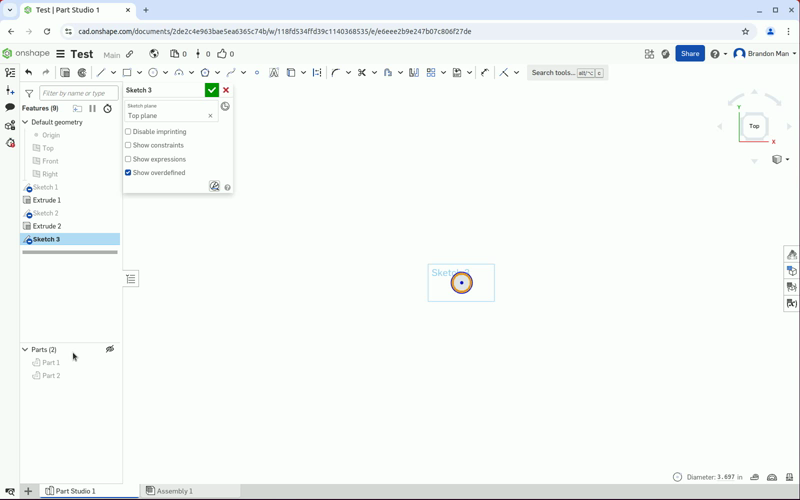
key(shift+e)
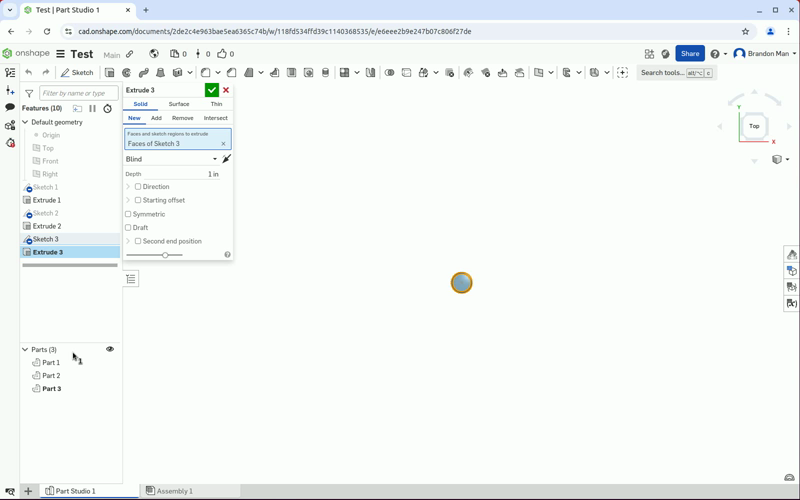
mouse_move(143, 106)
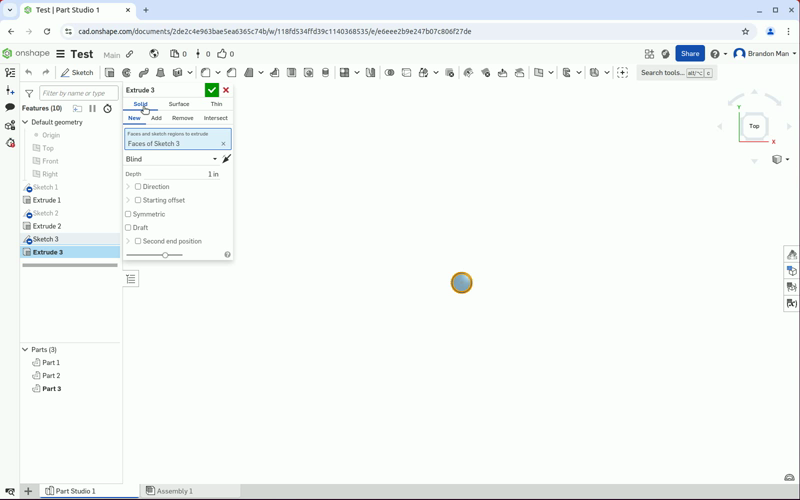
click(143, 106)
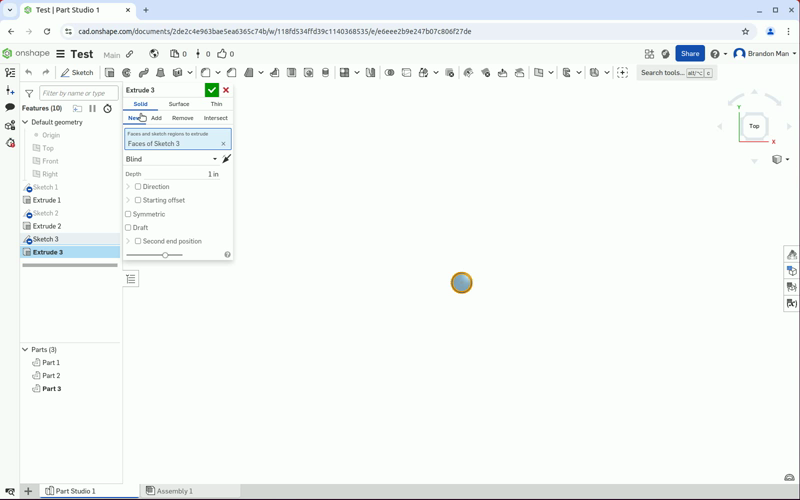
mouse_move(137, 120)
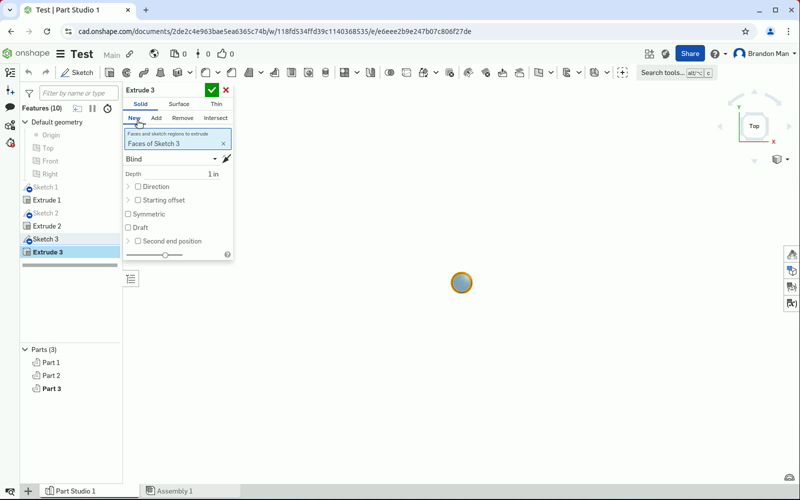
click(137, 120)
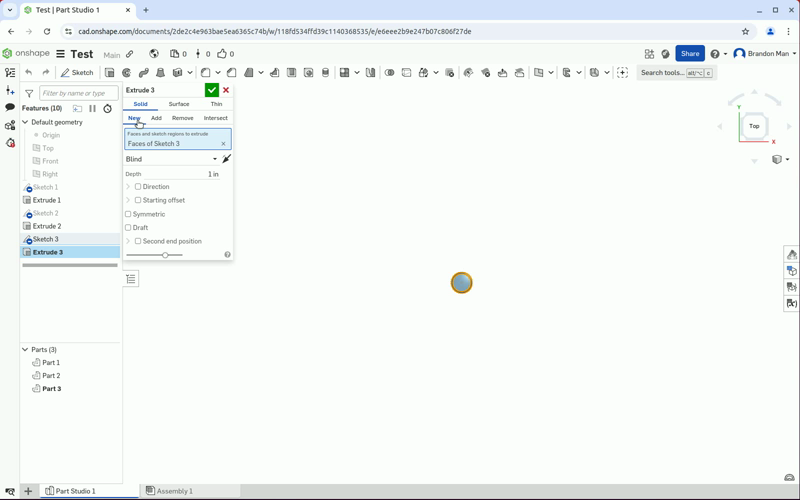
key(tab, 4)
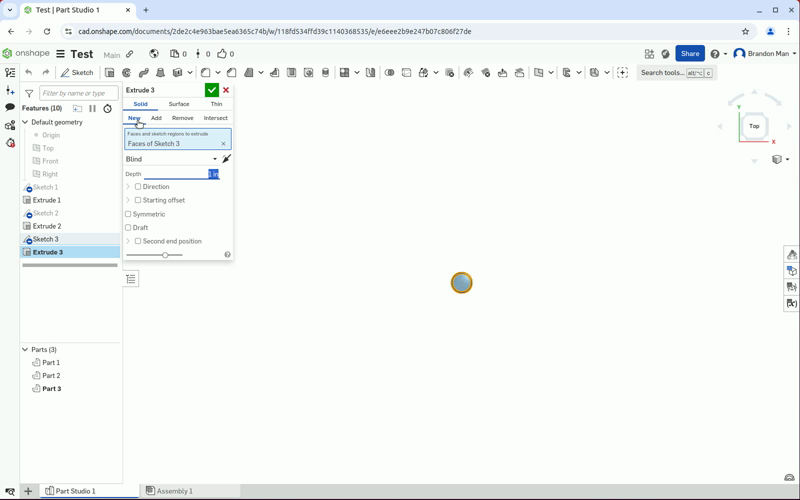
text(23.108)
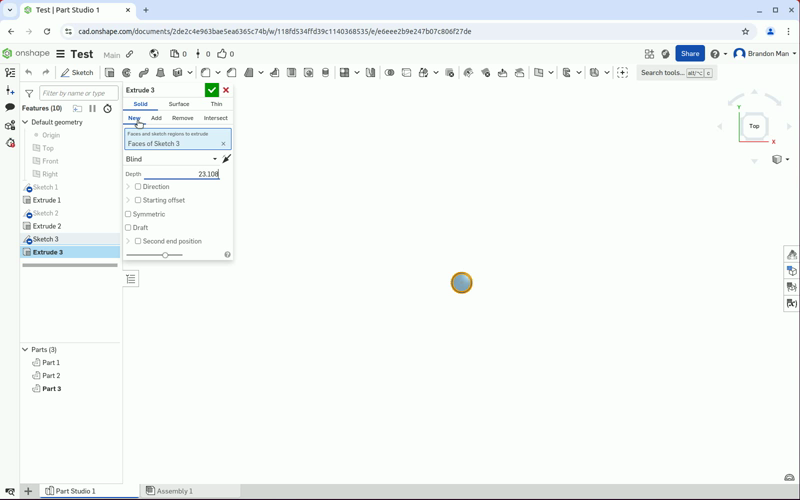
key(enter)
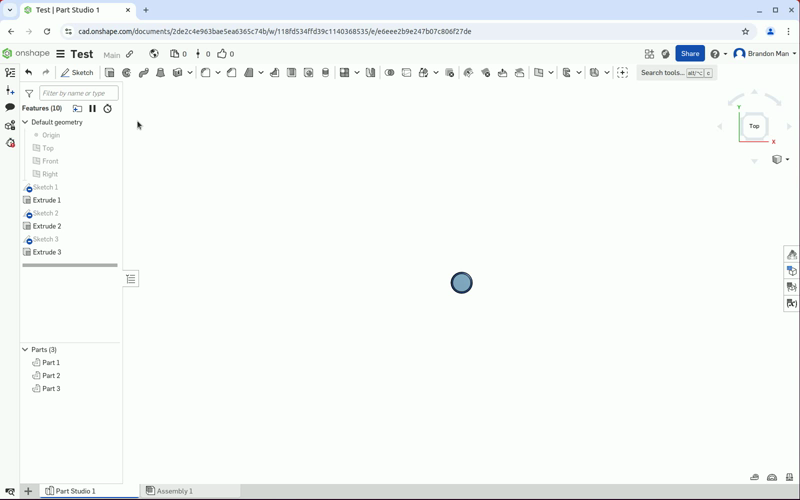
key(shift+h)
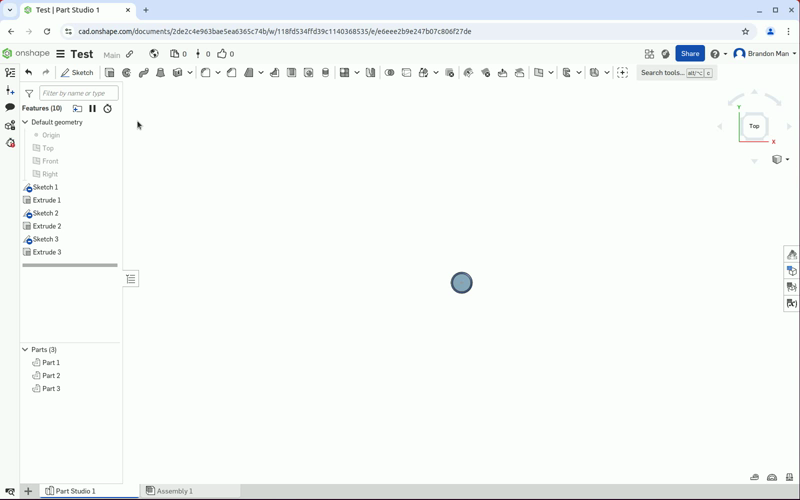
key(shift+h)
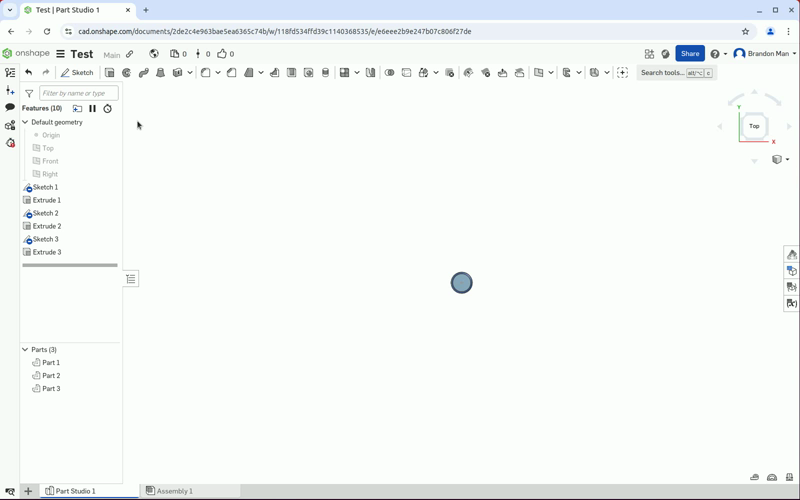
key(shift+7)
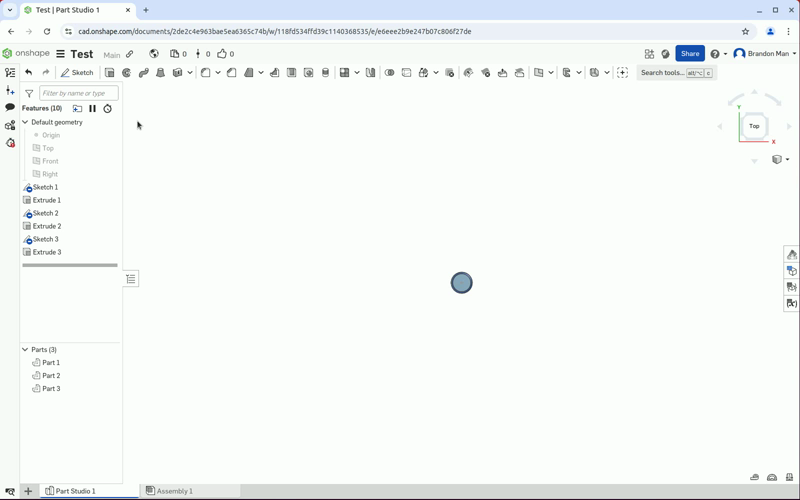
key(up, 3)
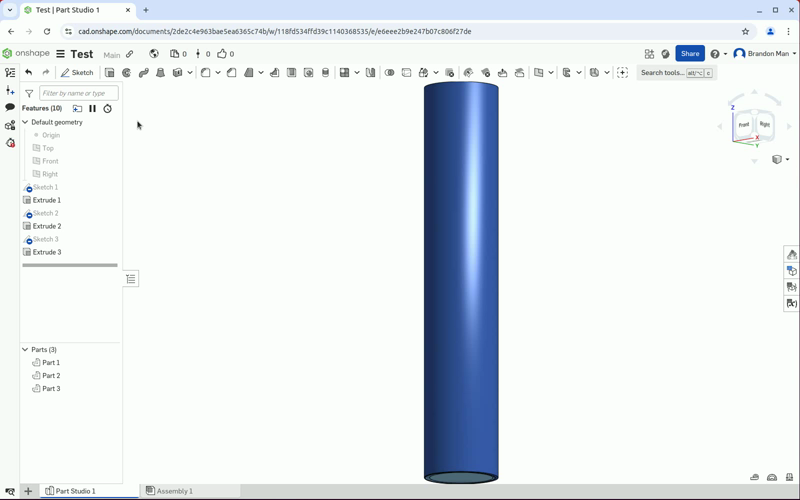
key(left, 3)
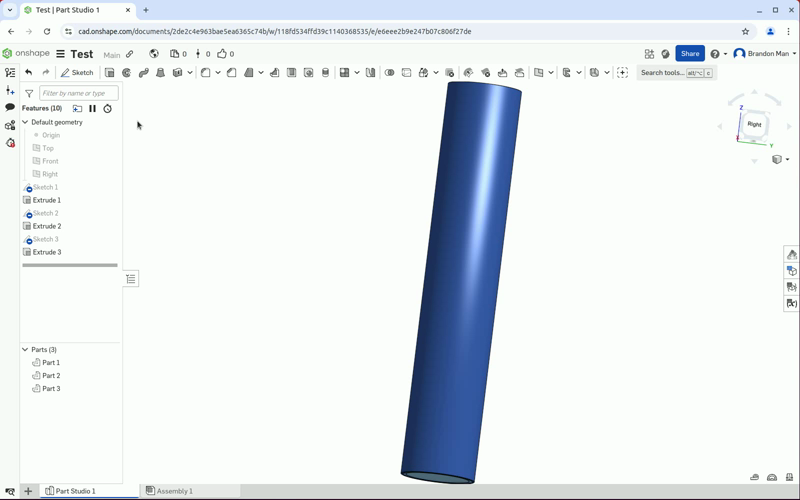
key(right, 3)
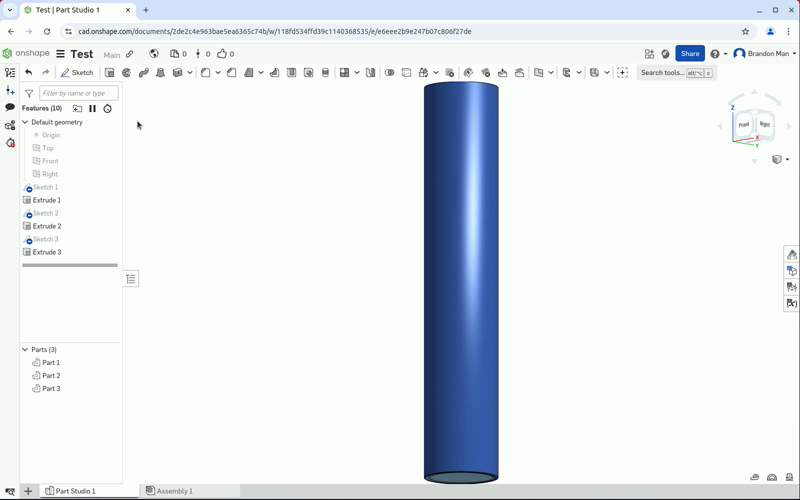
key(down, 3)
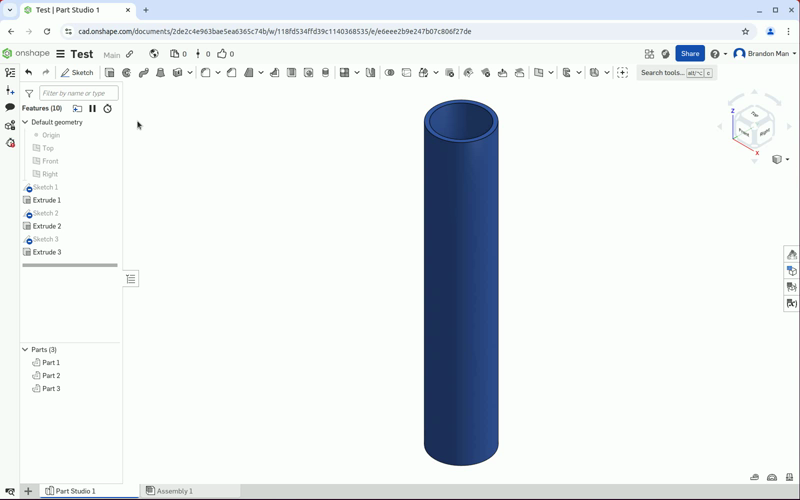
mouse_move(73, 189)
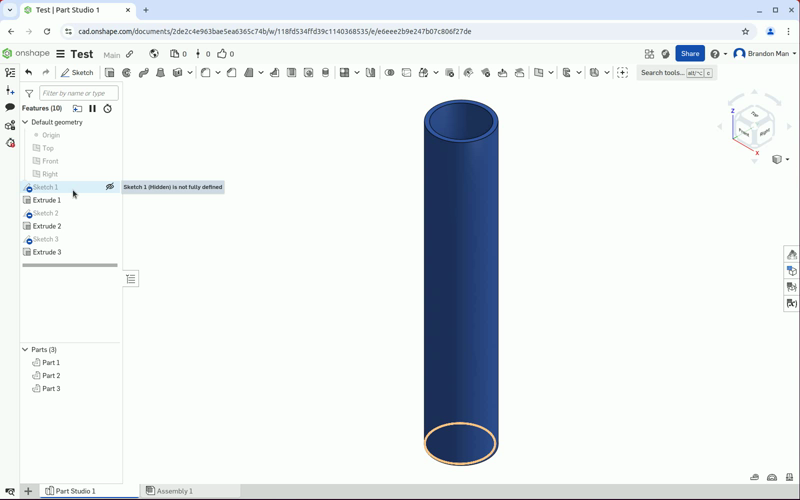
click(73, 189)